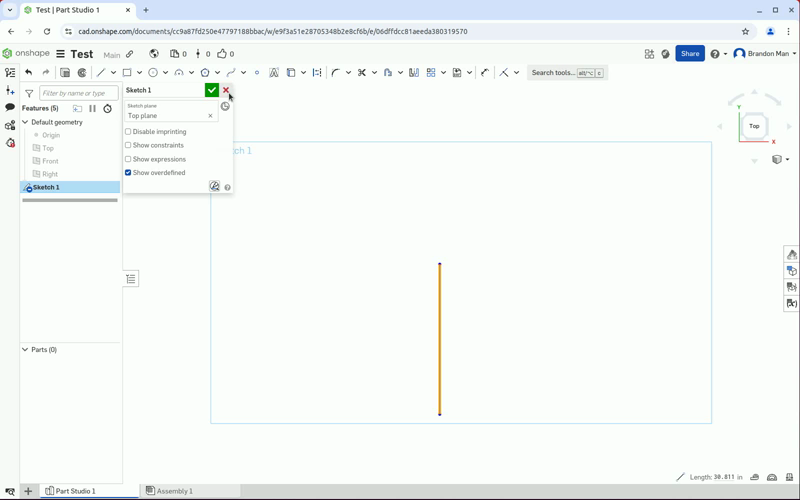
key(shift+h)
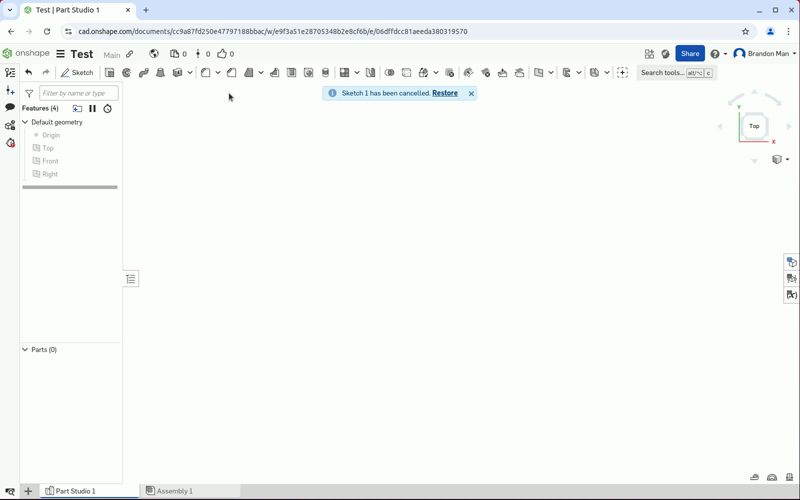
mouse_move(73, 352)
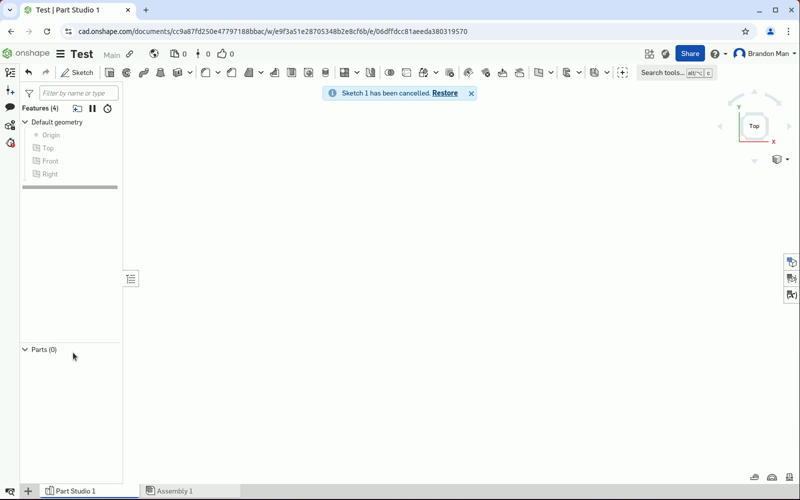
key(y)
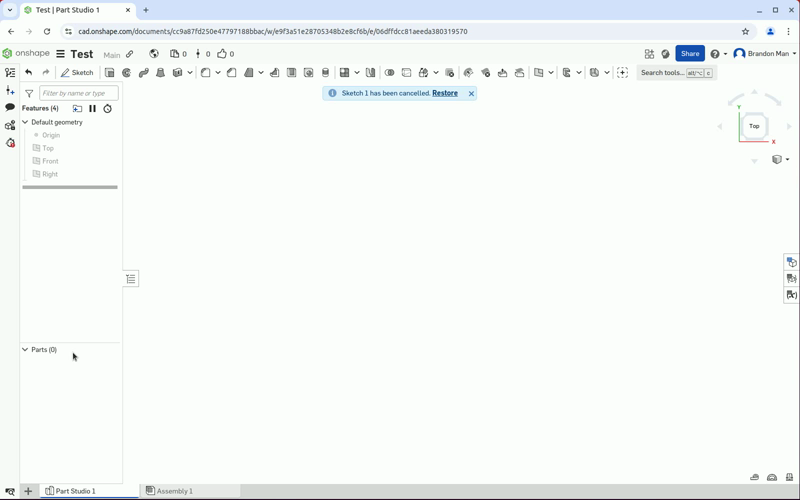
key(shift+p)
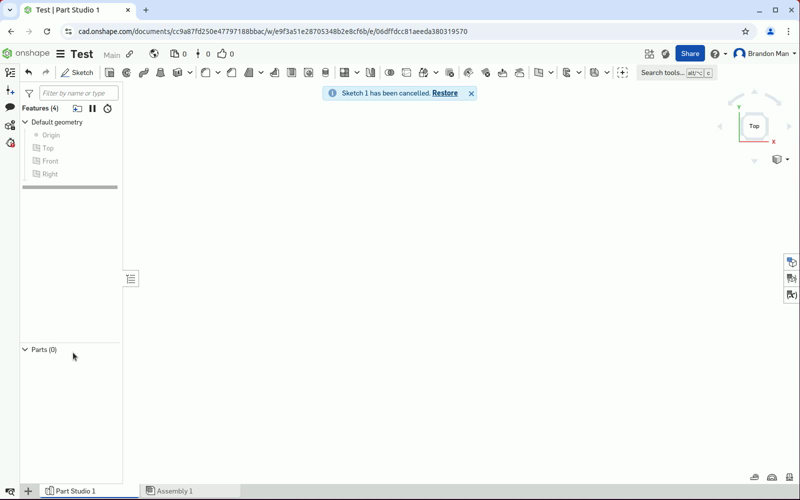
key(space)
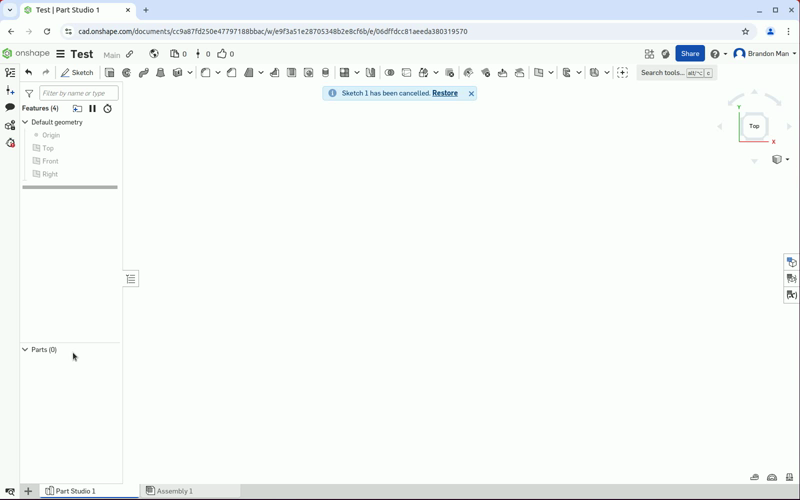
key_down(shift)
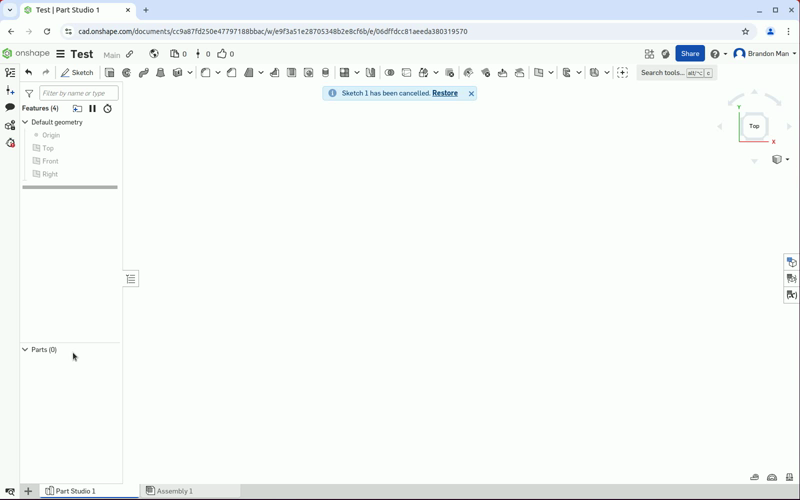
key(up)
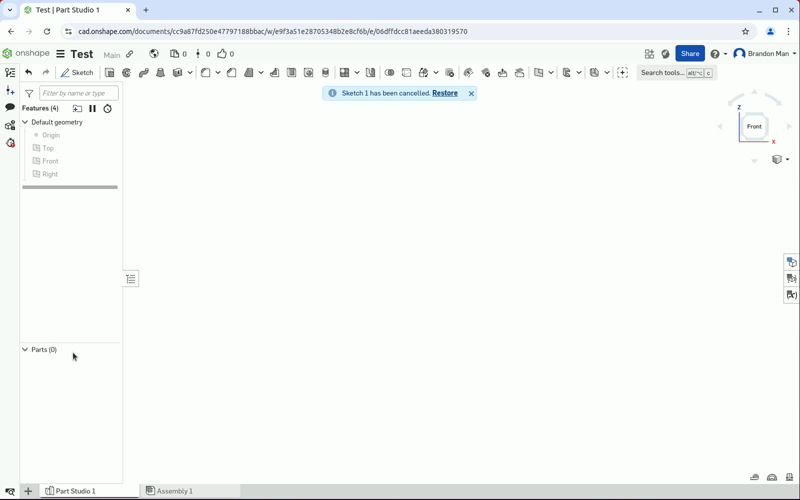
key_up(shift)
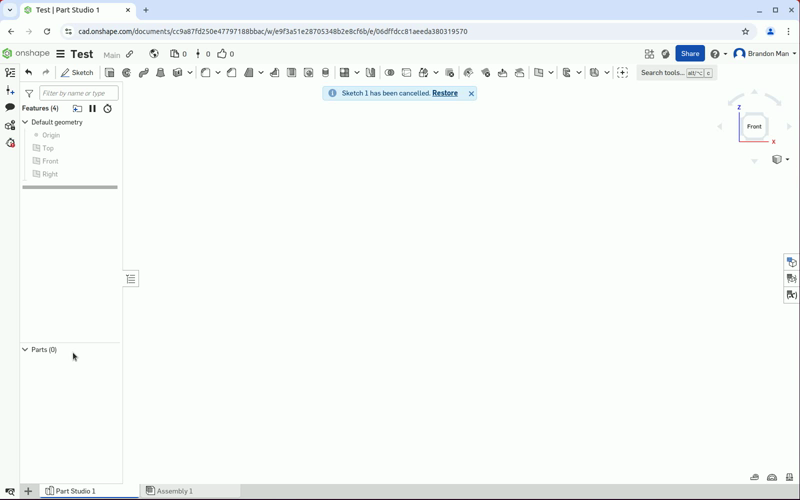
mouse_move(73, 352)
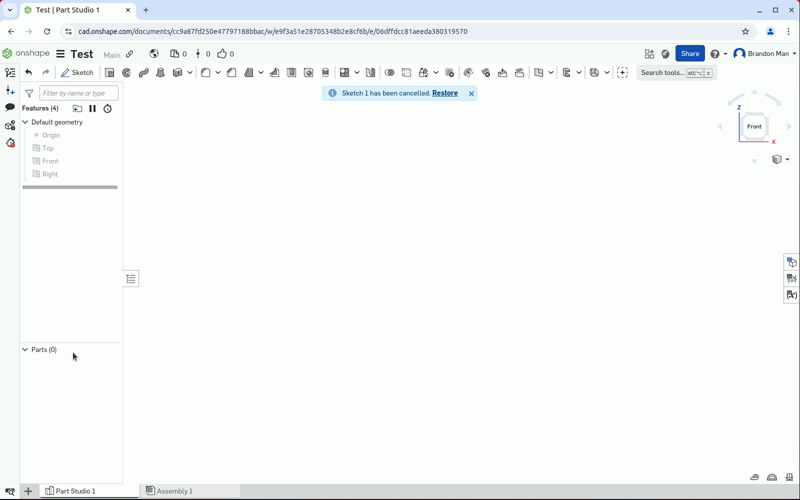
key(shift+y)
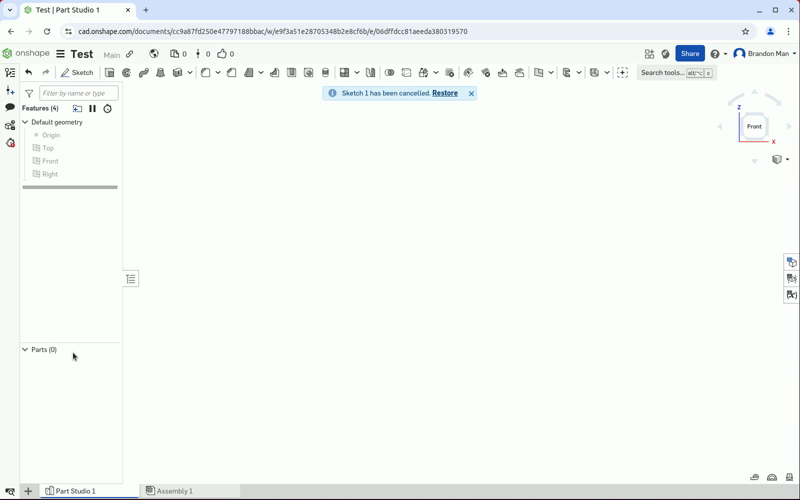
key(shift+s)
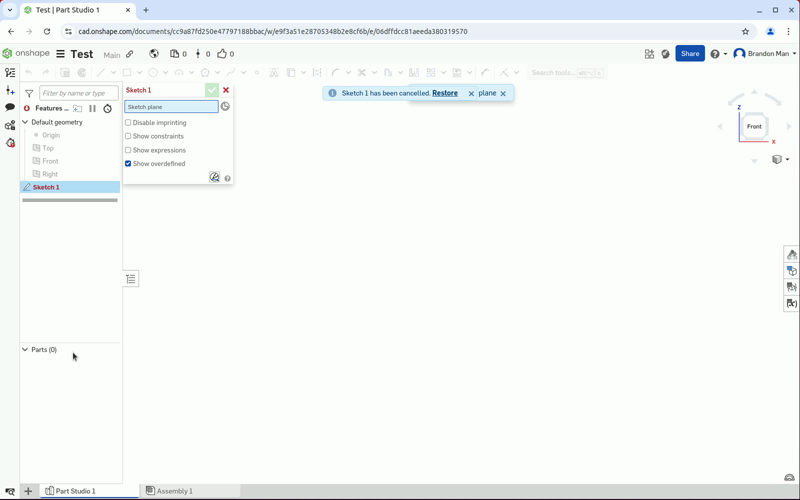
mouse_move(73, 163)
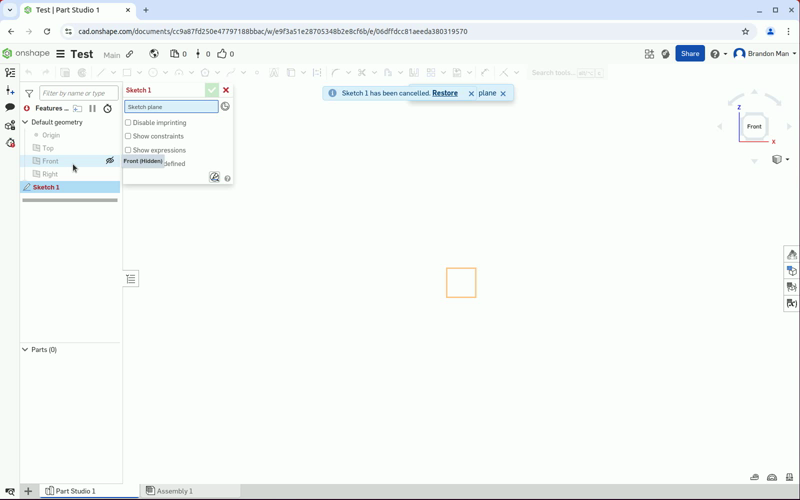
click(73, 163)
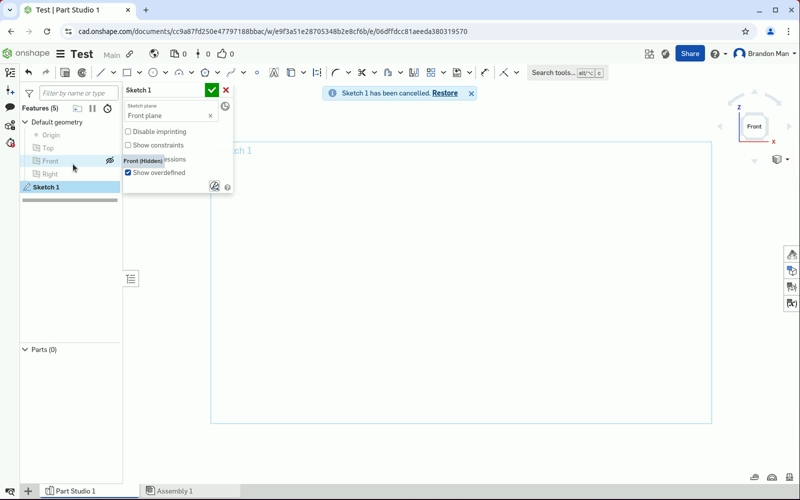
mouse_move(73, 352)
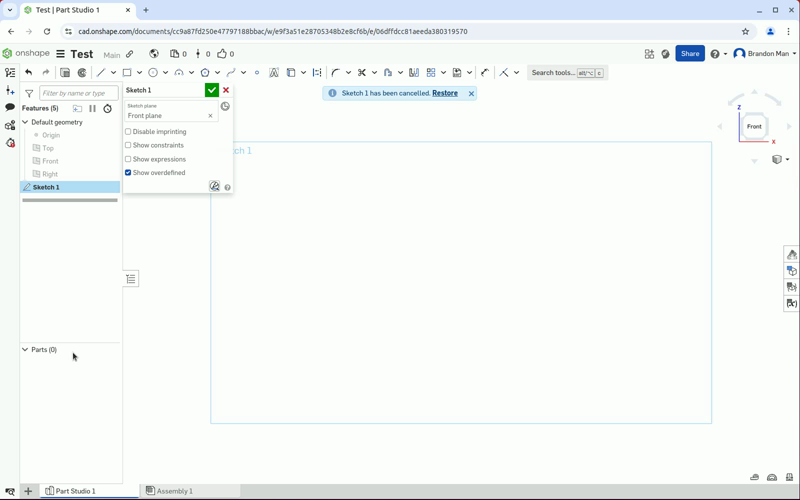
key(y)
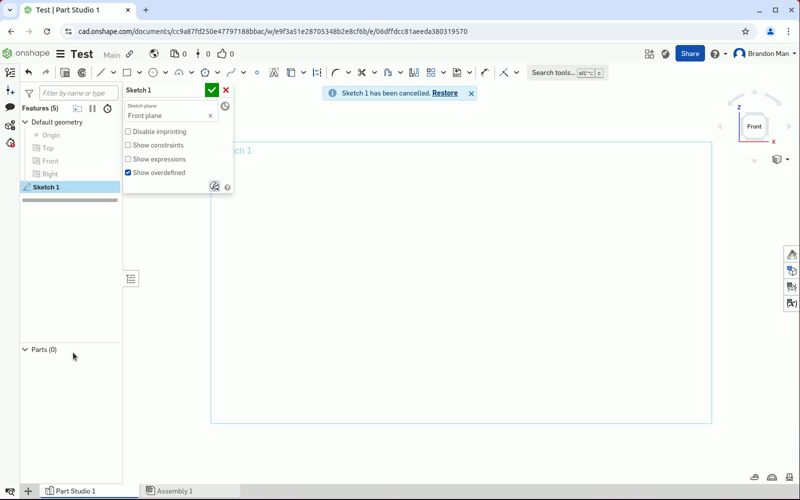
key(l)
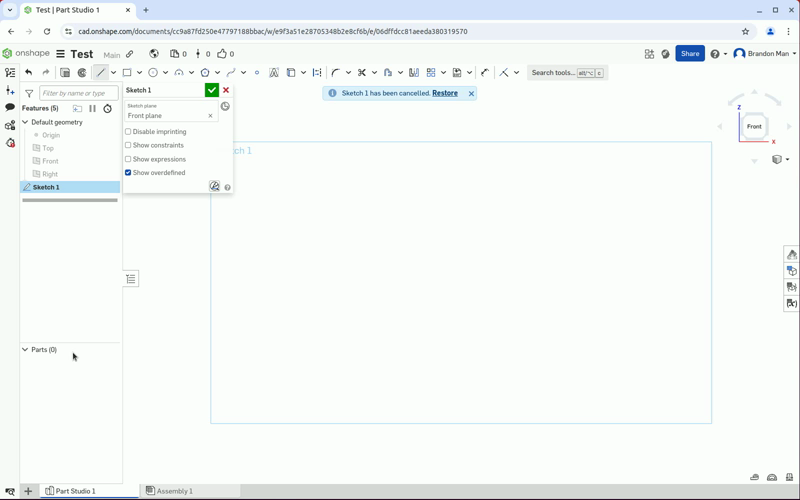
key_down(shift)
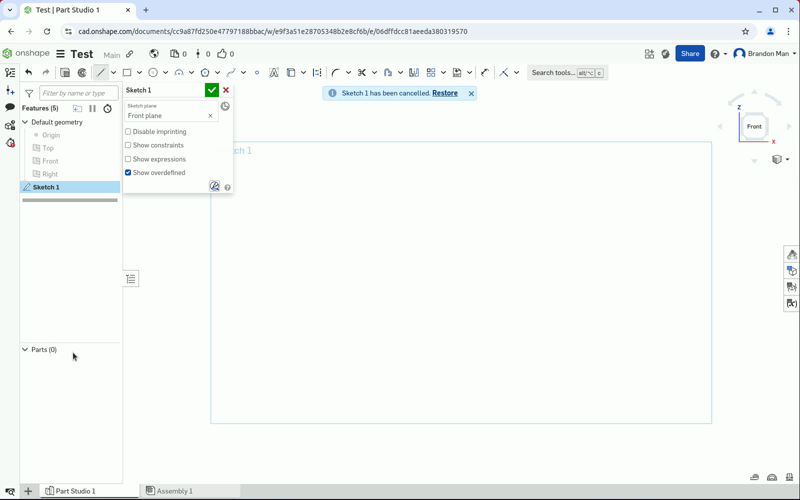
mouse_move(405, 336)
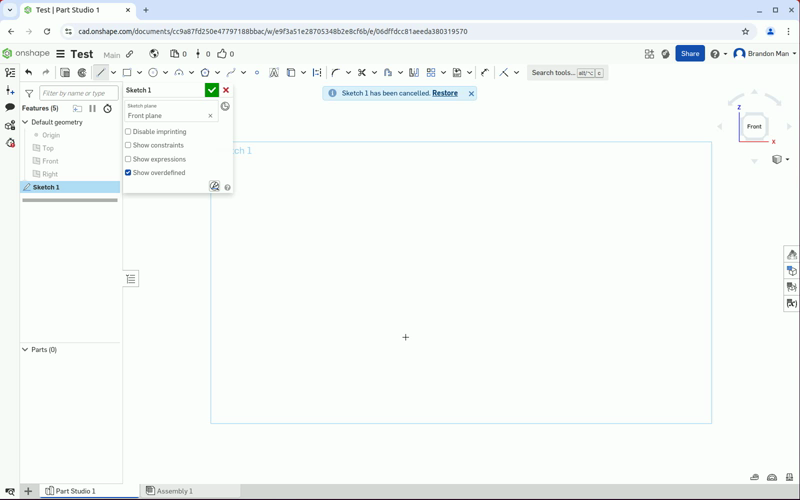
click(405, 336)
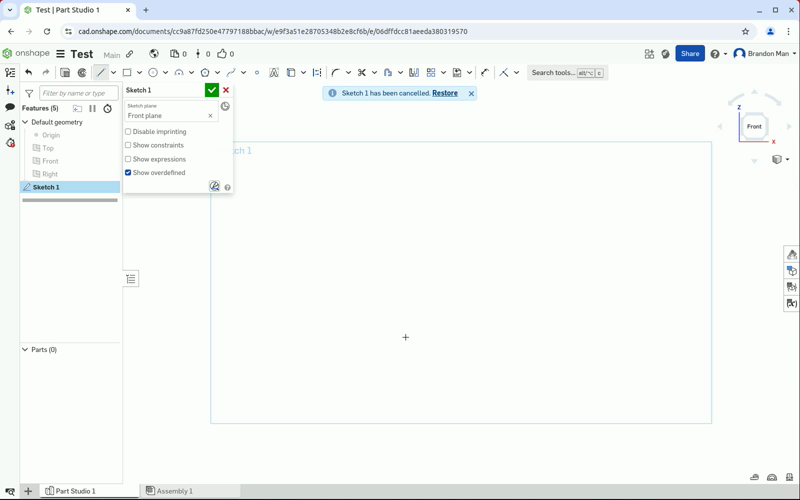
key_up(shift)
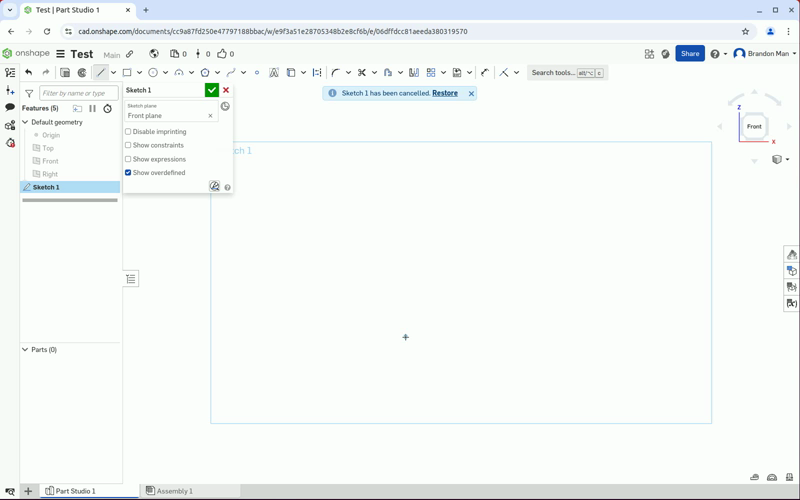
key_down(shift)
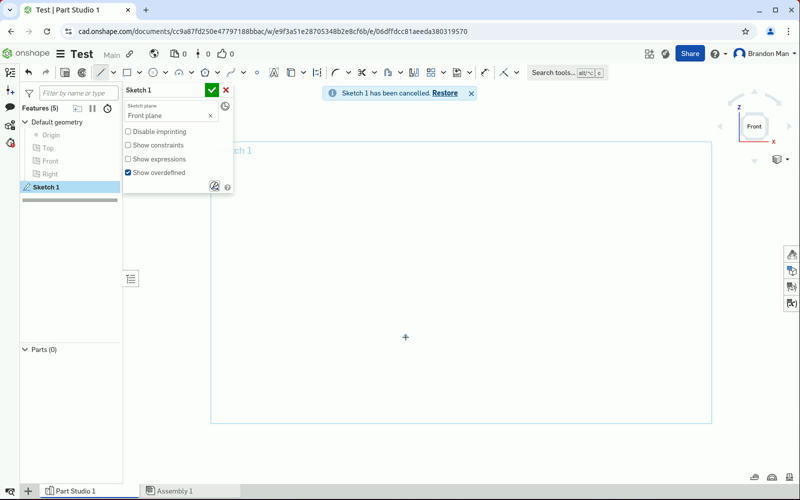
mouse_move(476, 336)
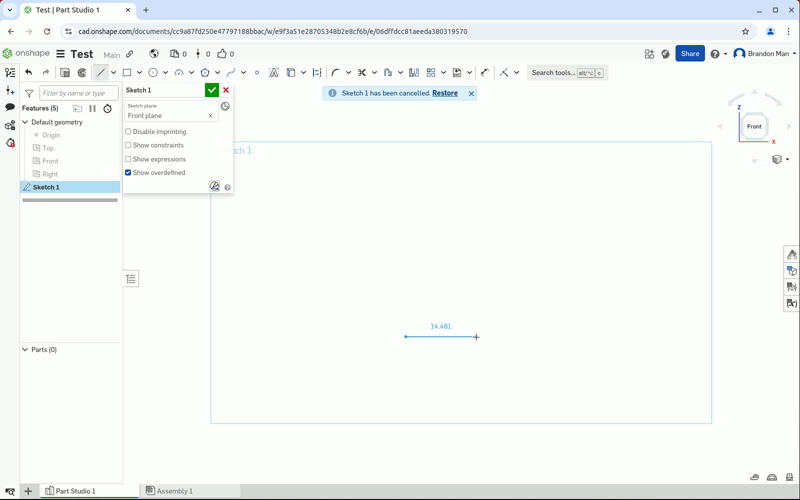
click(476, 336)
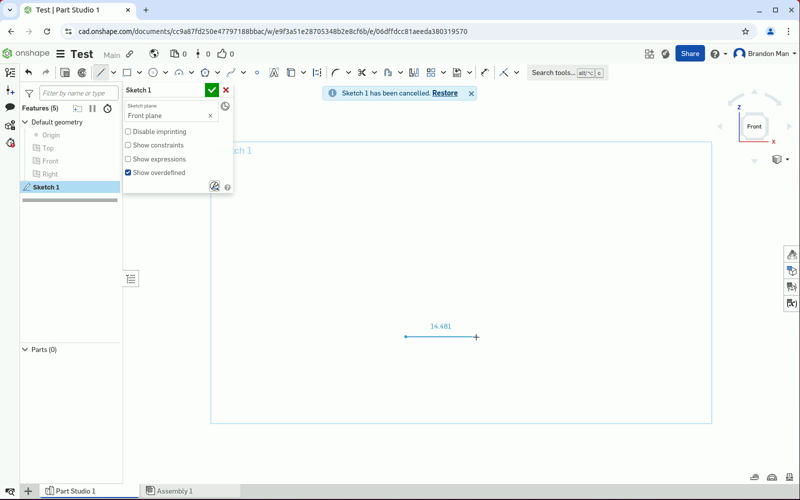
key_up(shift)
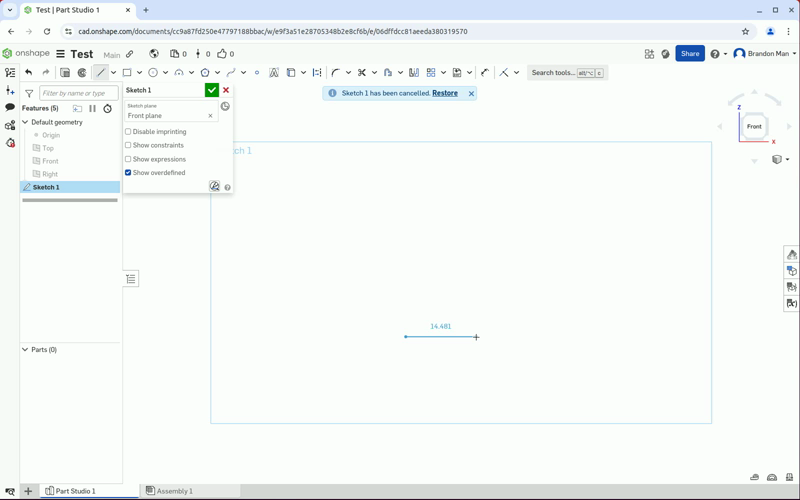
key_down(shift)
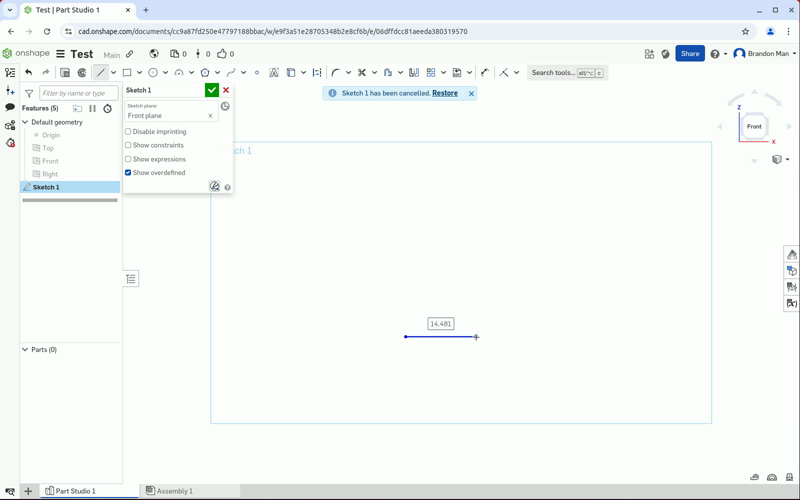
mouse_move(476, 262)
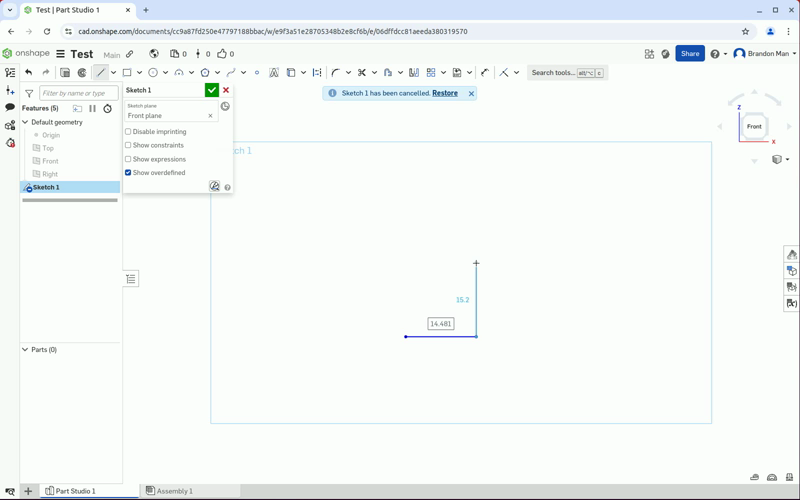
click(476, 262)
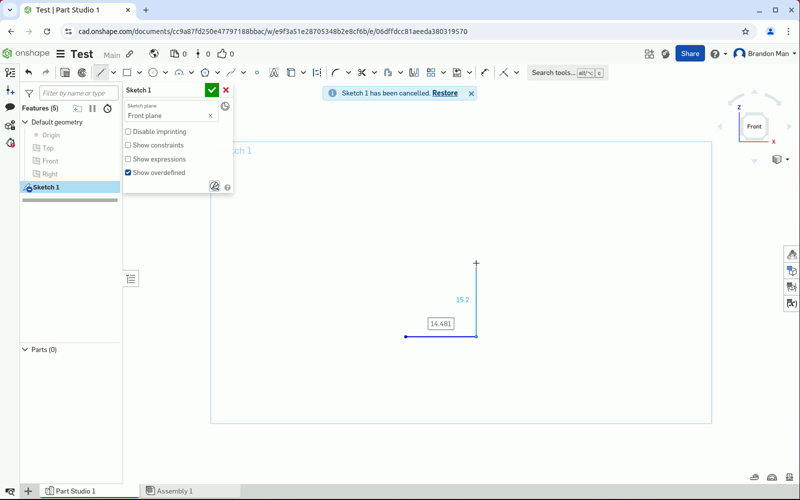
key_up(shift)
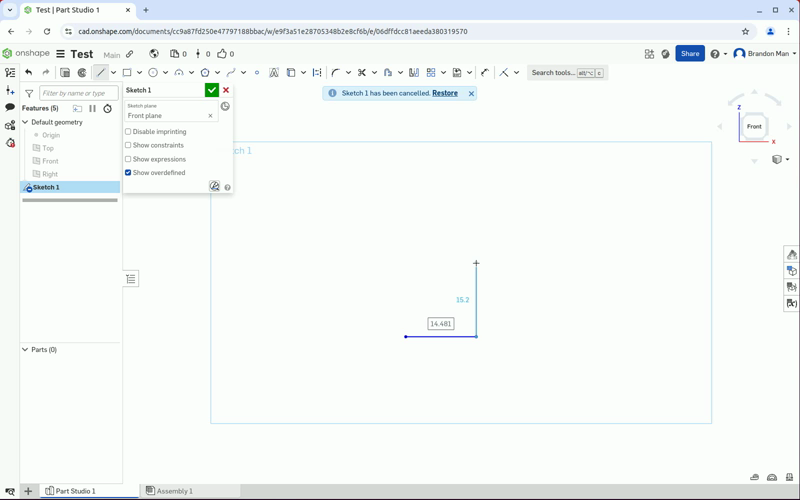
key_down(shift)
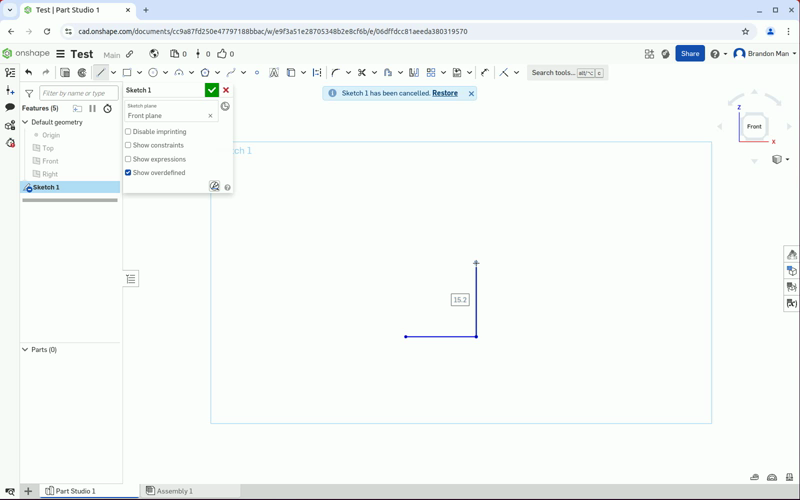
mouse_move(405, 262)
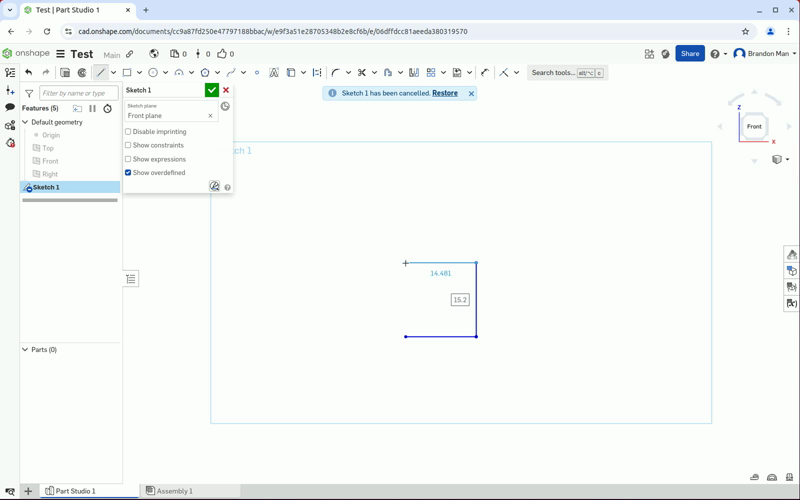
click(405, 262)
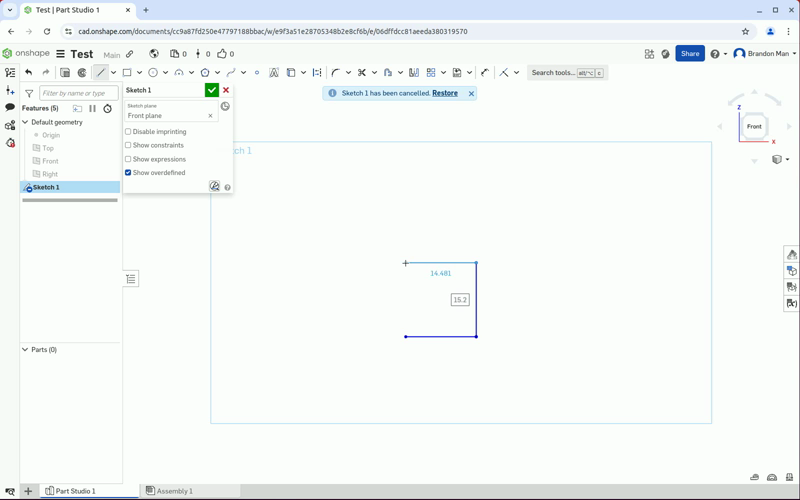
key_up(shift)
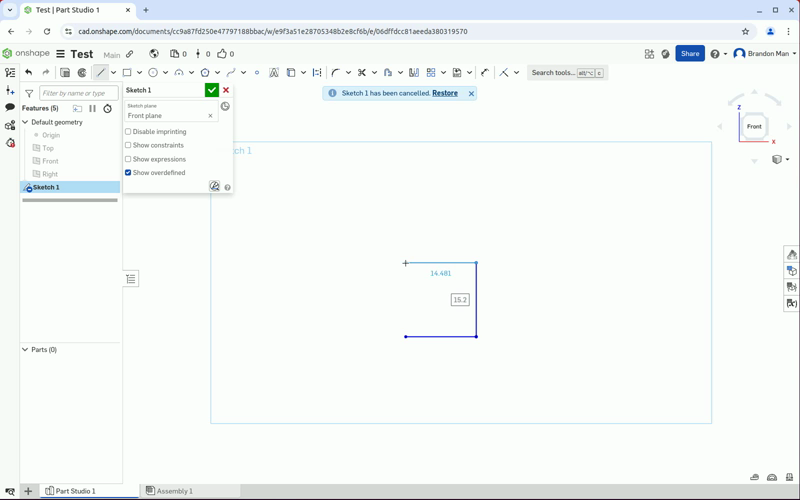
key_down(shift)
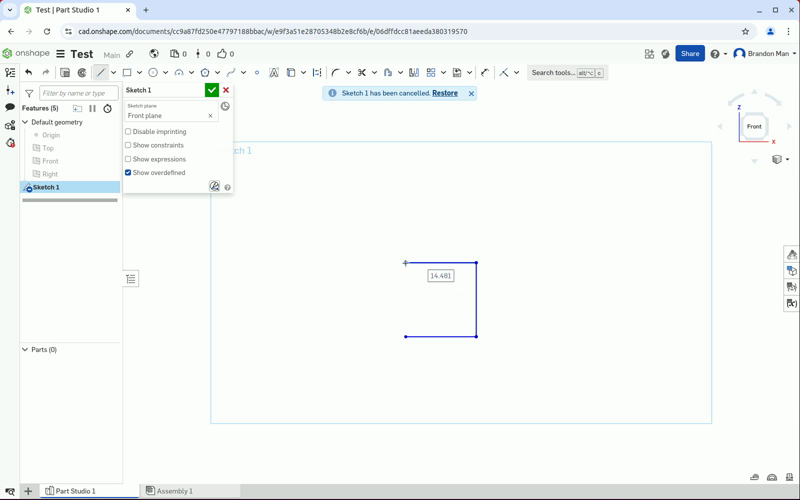
mouse_move(405, 336)
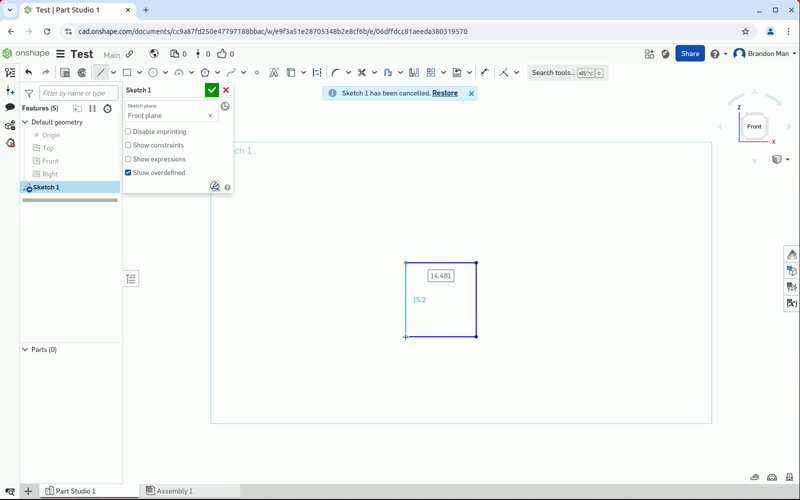
key_up(shift)
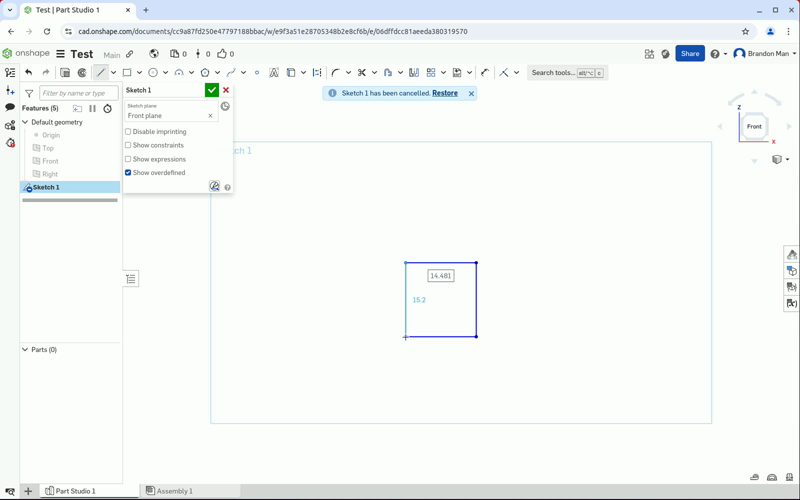
click(405, 336)
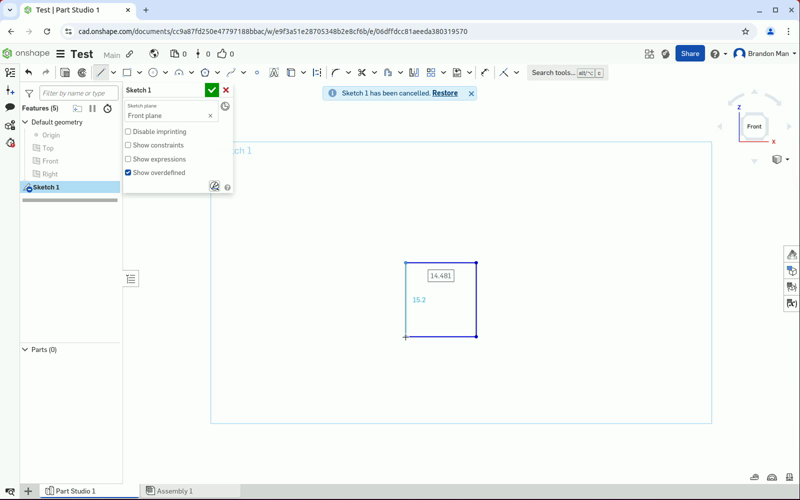
key(esc)
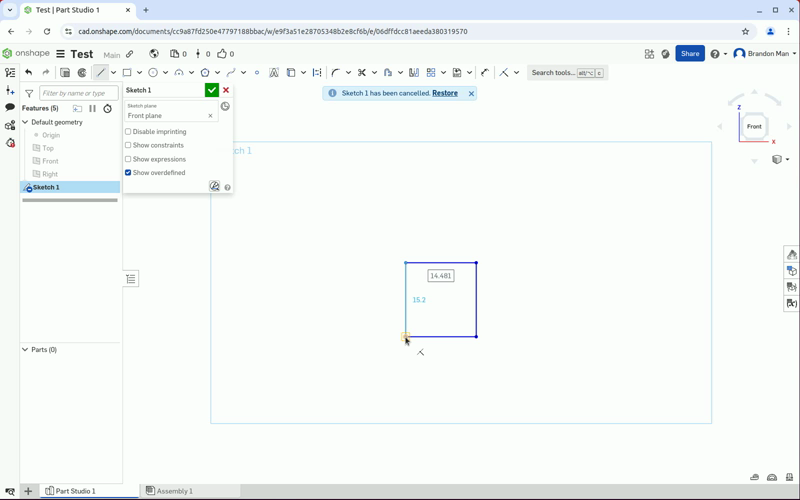
mouse_move(434, 329)
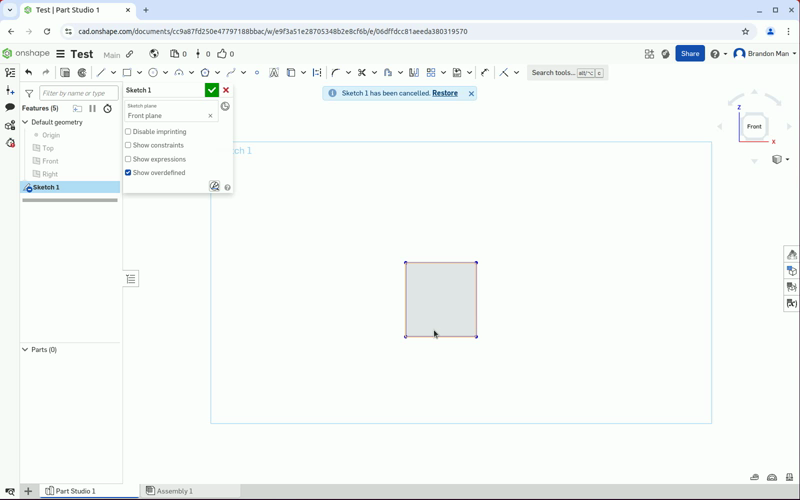
click(434, 329)
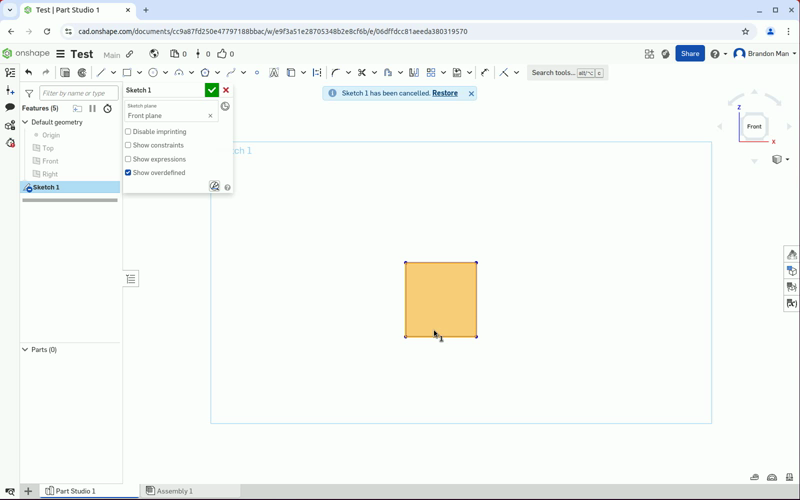
mouse_move(73, 352)
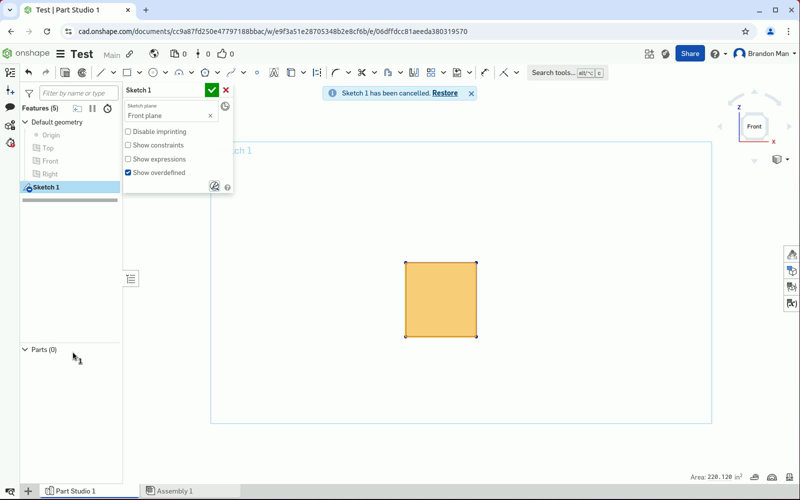
key(shift+y)
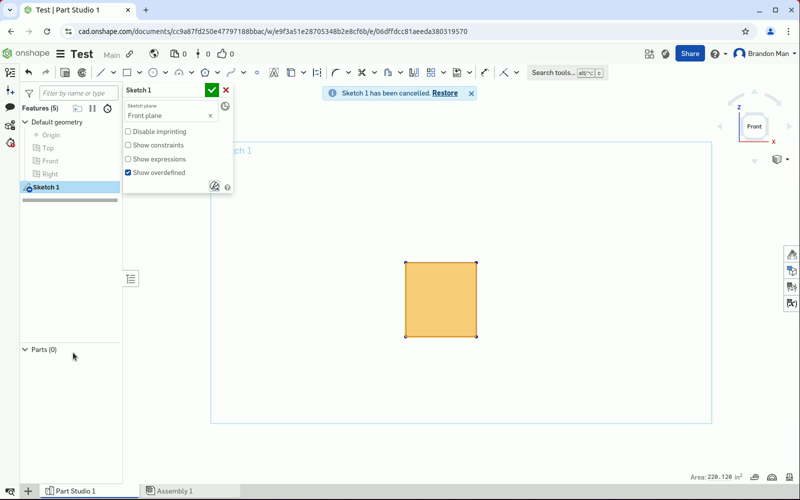
key(shift+e)
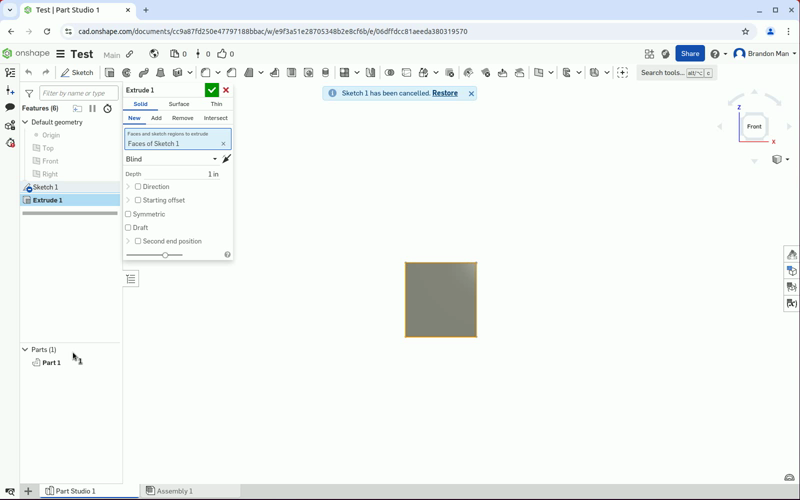
mouse_move(143, 106)
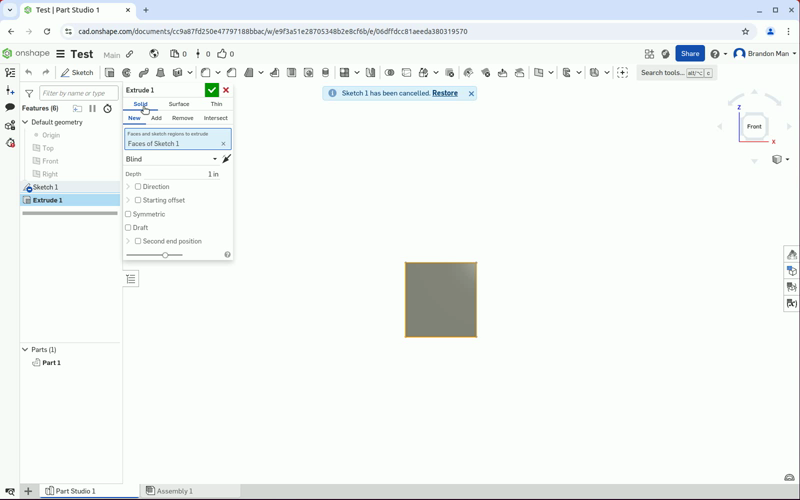
click(143, 106)
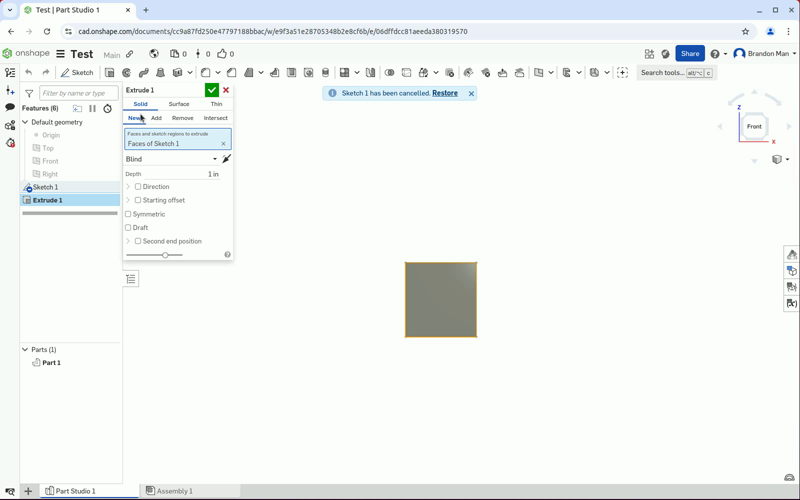
mouse_move(137, 120)
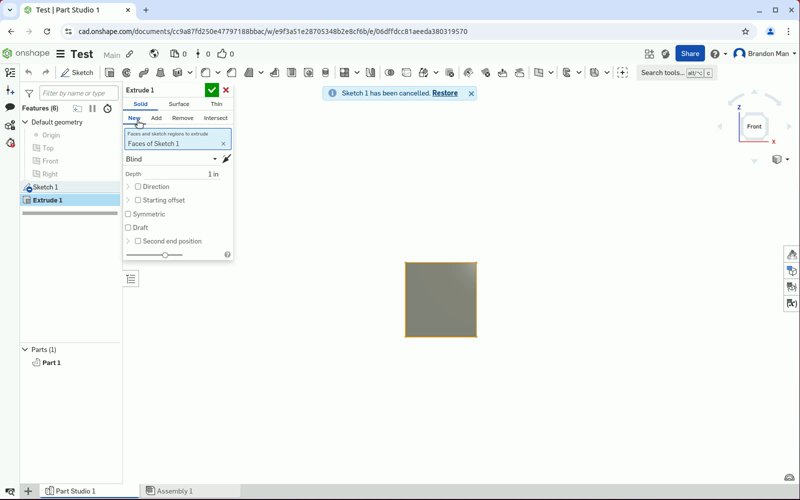
click(137, 120)
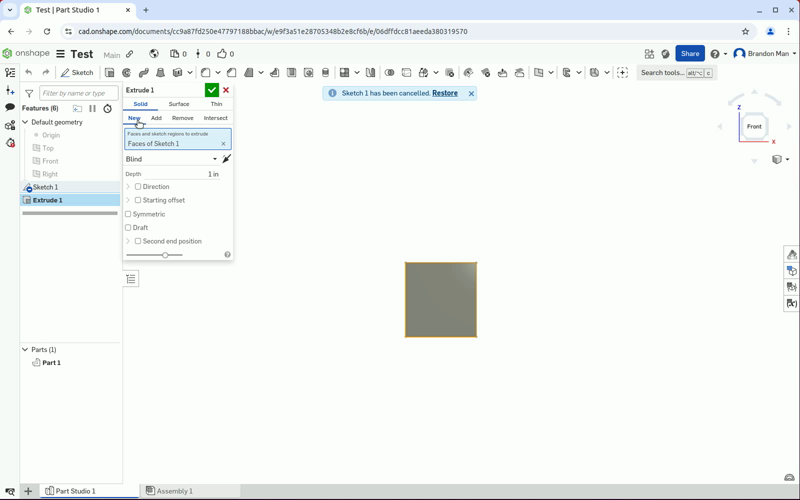
key(tab, 4)
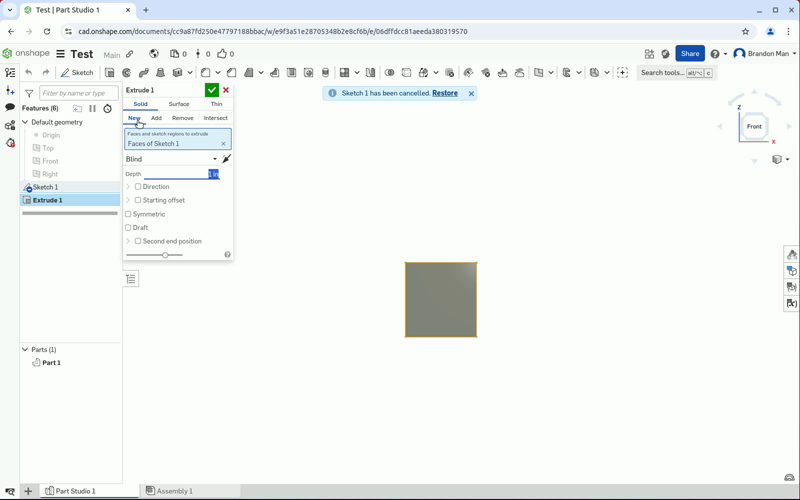
text(5.777)
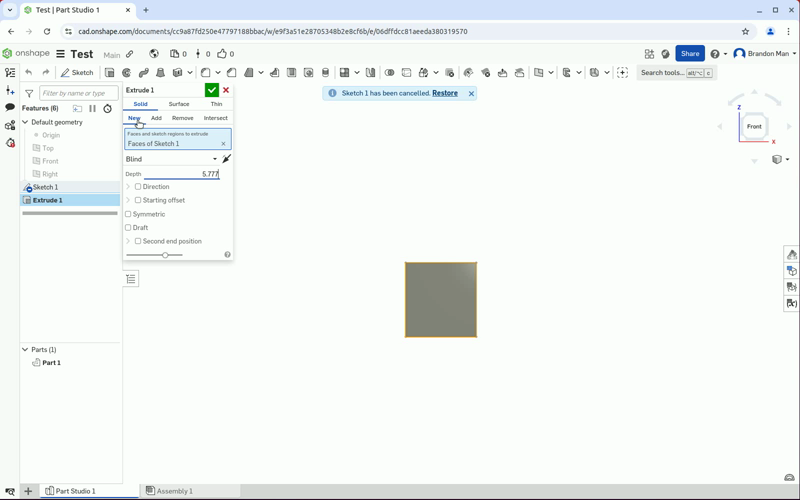
key(enter)
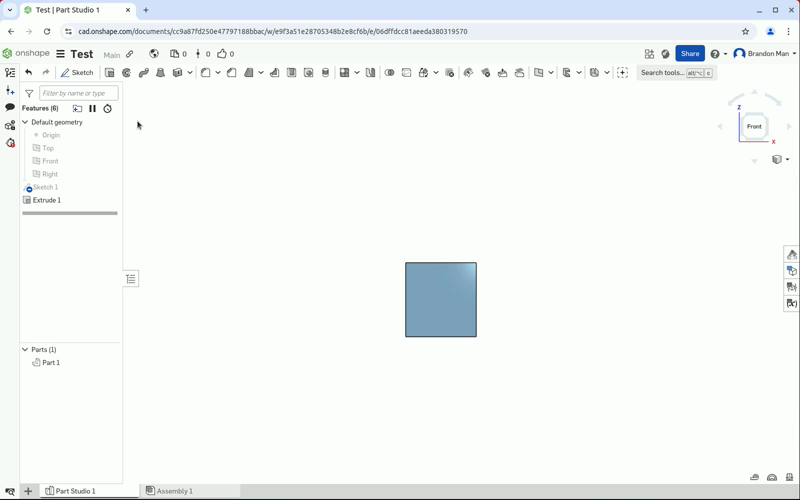
key(shift+h)
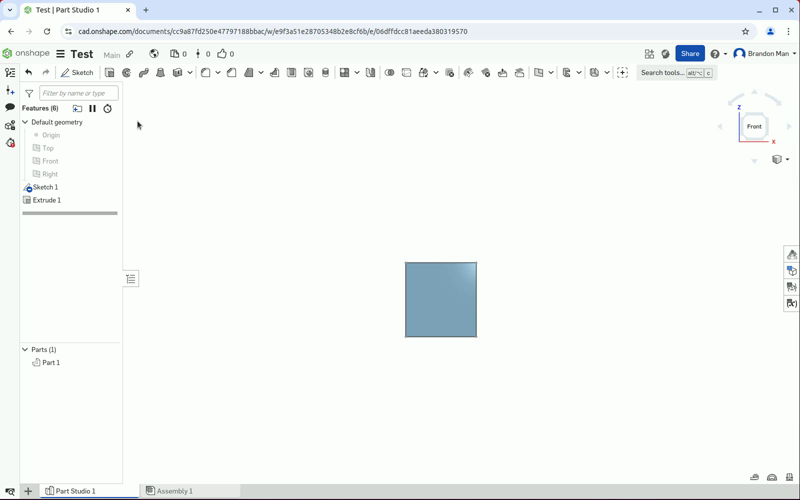
key(shift+h)
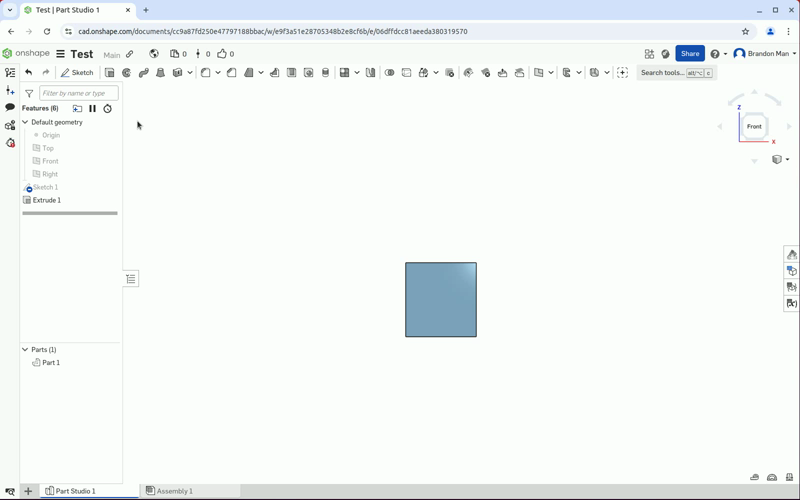
mouse_move(73, 189)
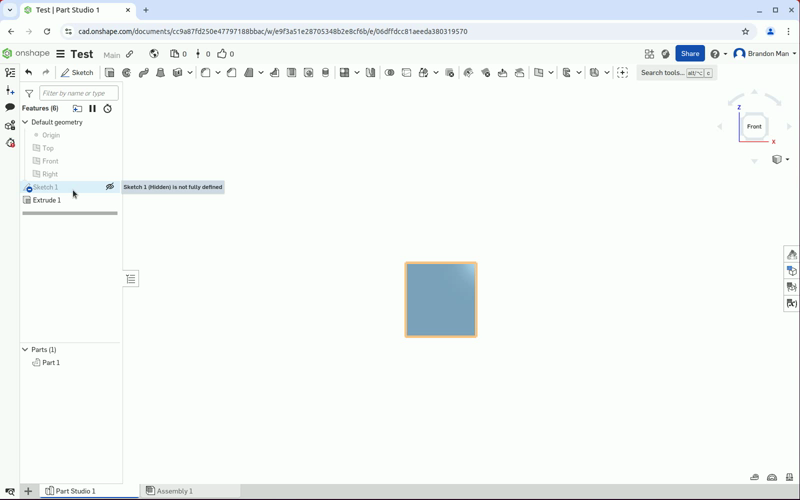
click(73, 189)
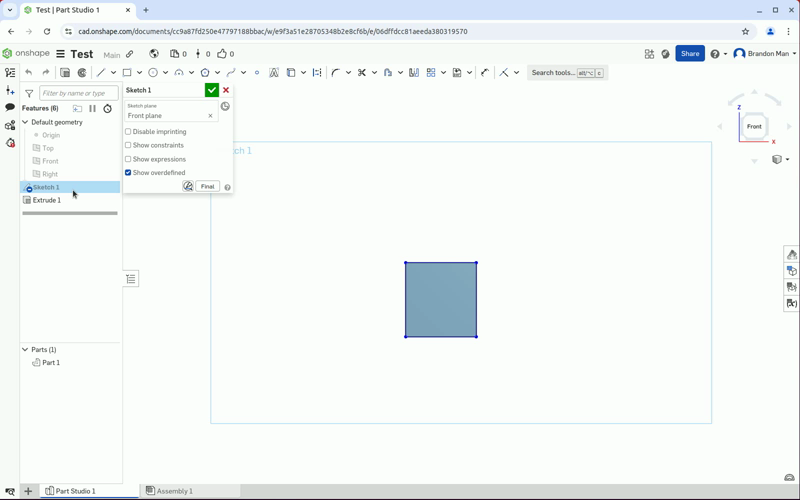
mouse_move(229, 92)
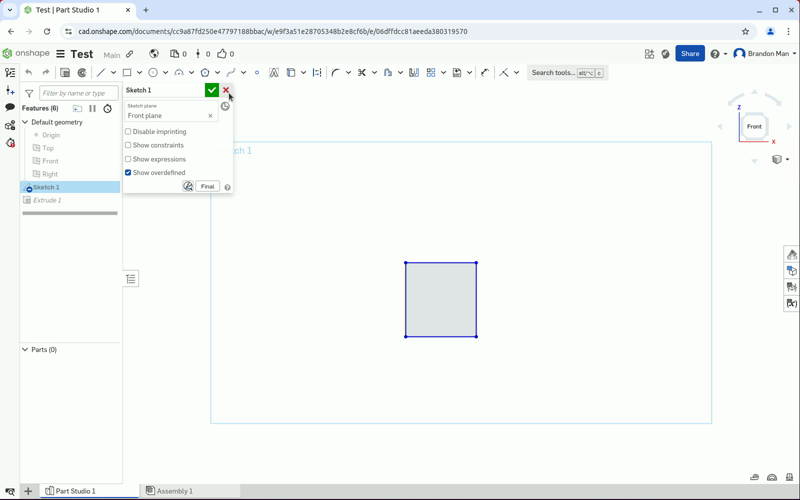
click(229, 92)
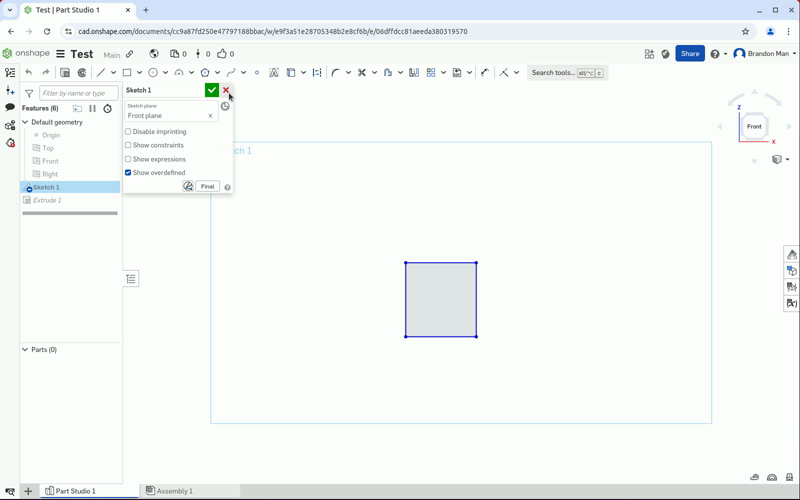
key(shift+s)
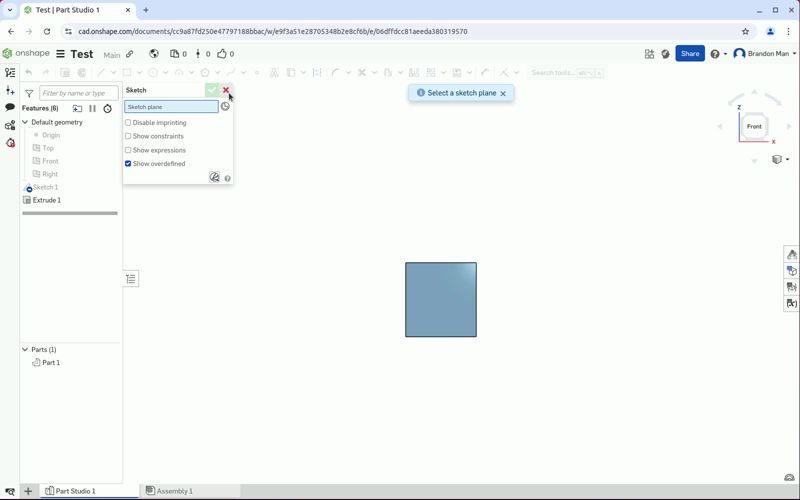
mouse_move(73, 163)
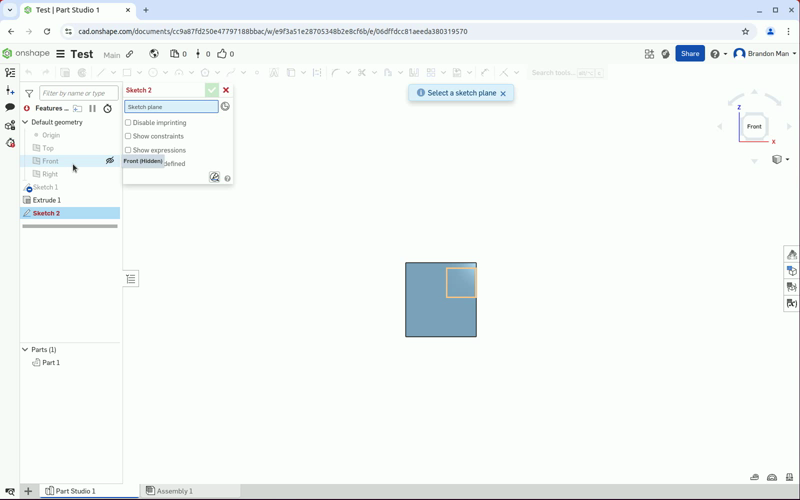
click(73, 163)
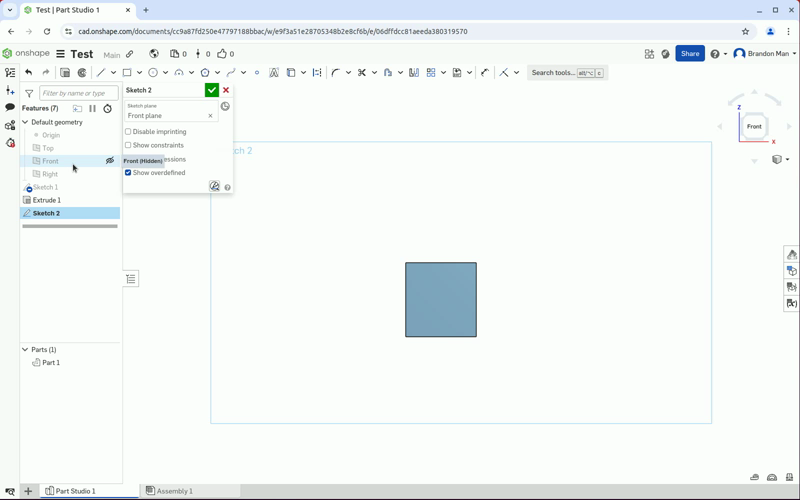
mouse_move(73, 352)
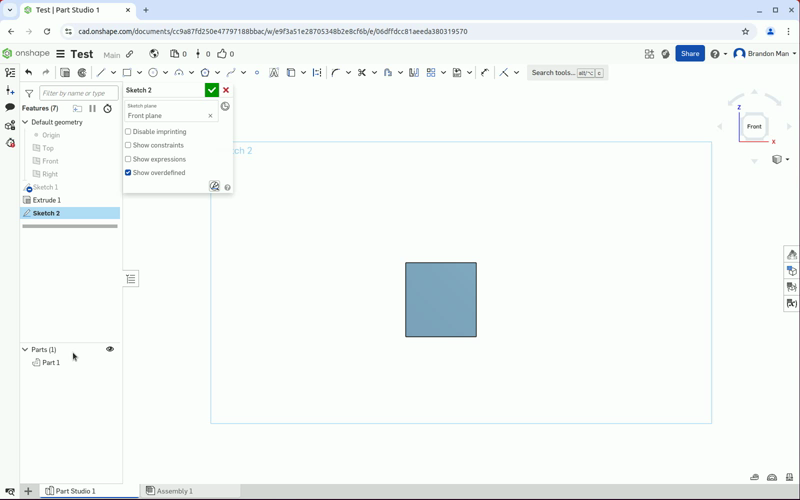
key(y)
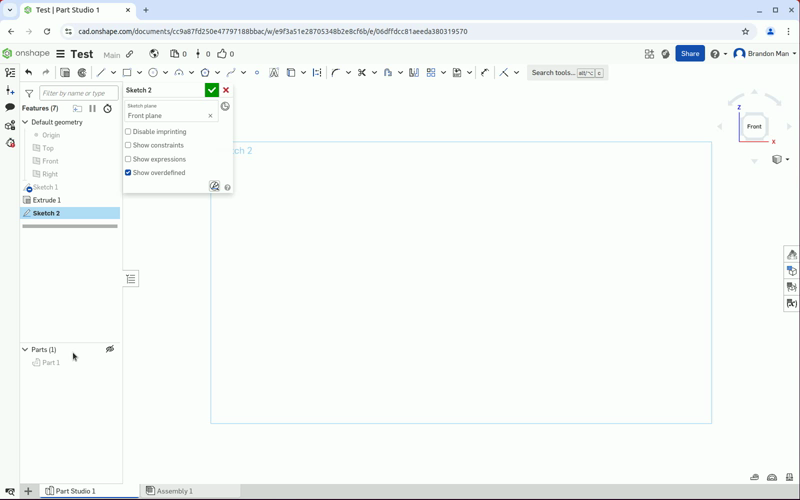
key(l)
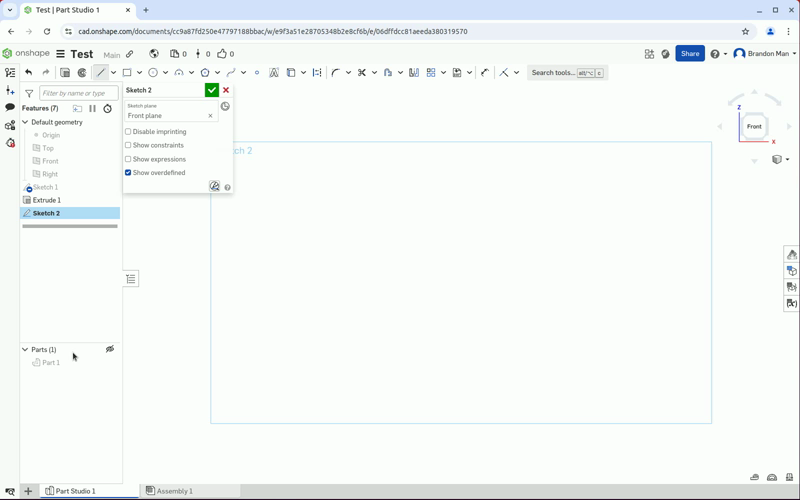
key_down(shift)
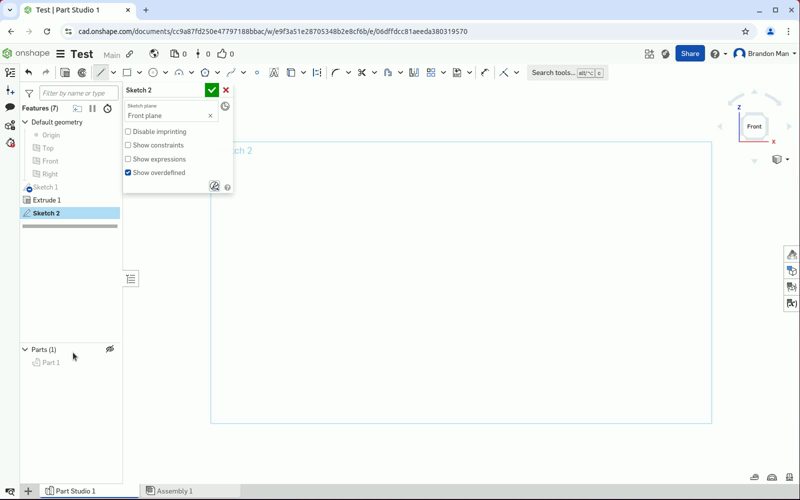
mouse_move(489, 247)
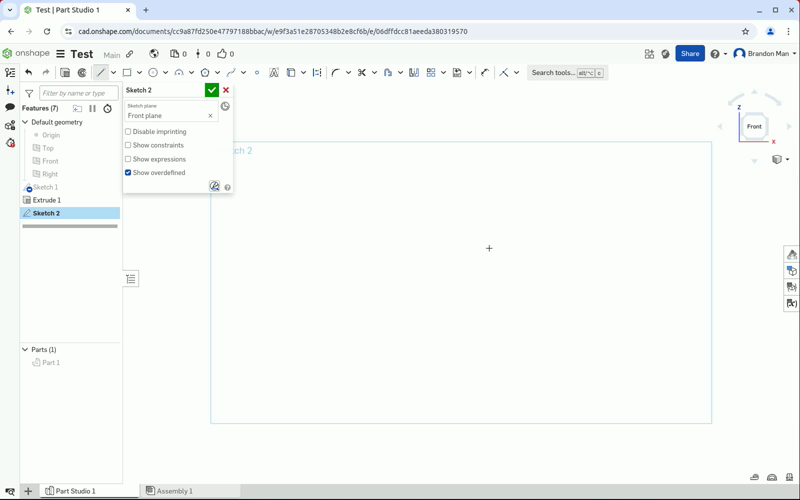
click(489, 247)
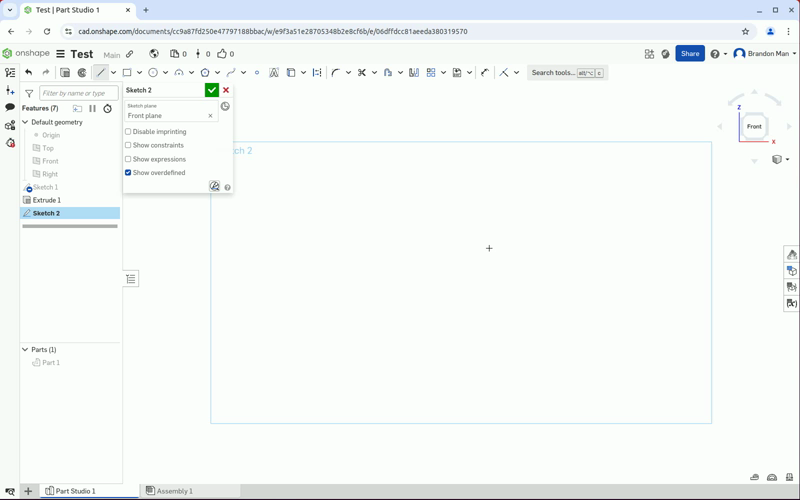
key_up(shift)
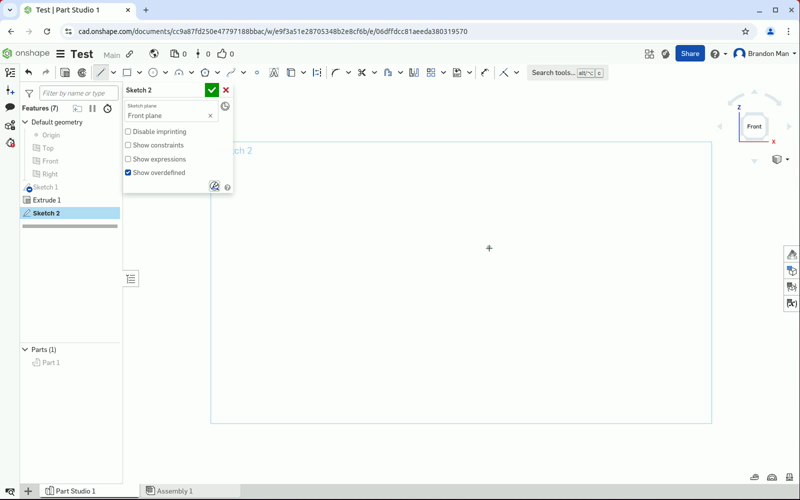
key_down(shift)
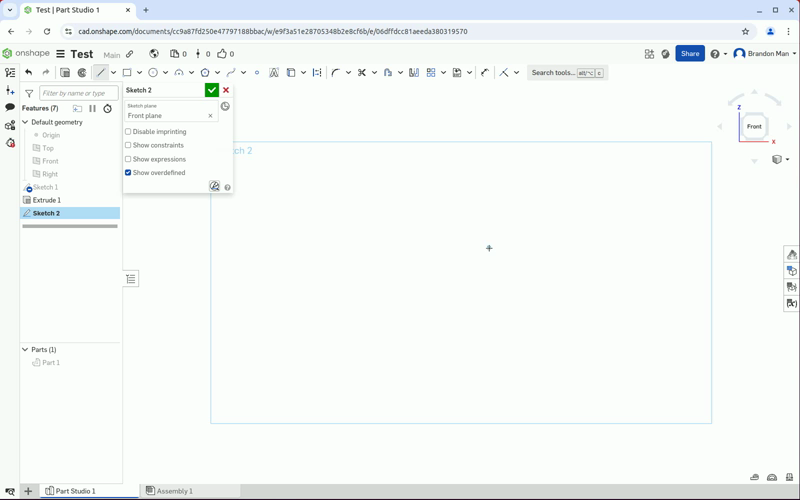
mouse_move(563, 247)
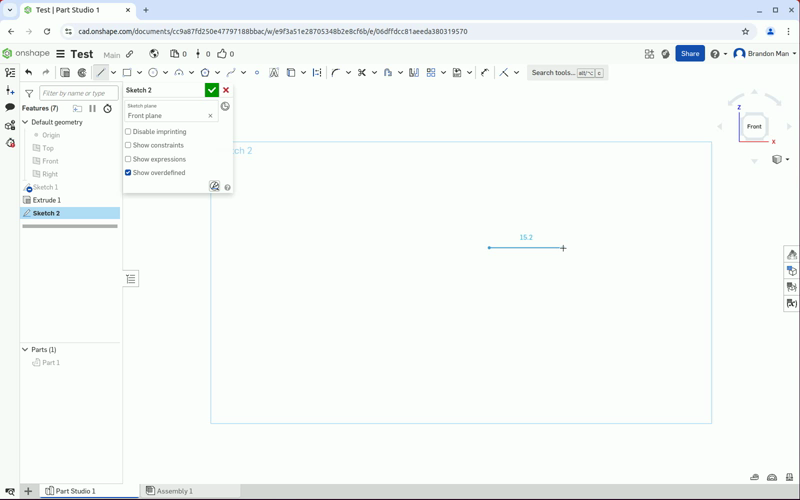
click(563, 247)
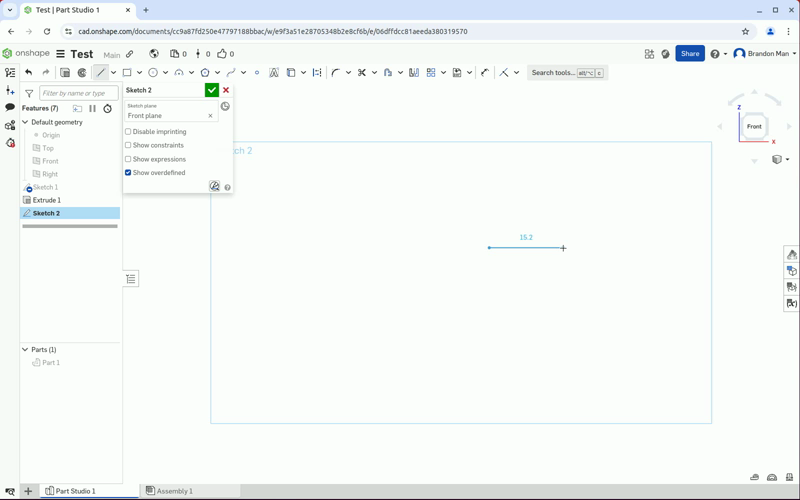
key_up(shift)
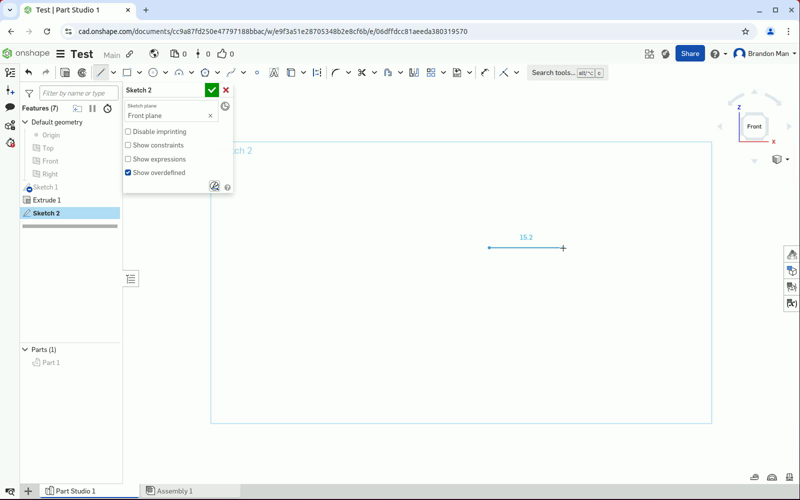
key_down(shift)
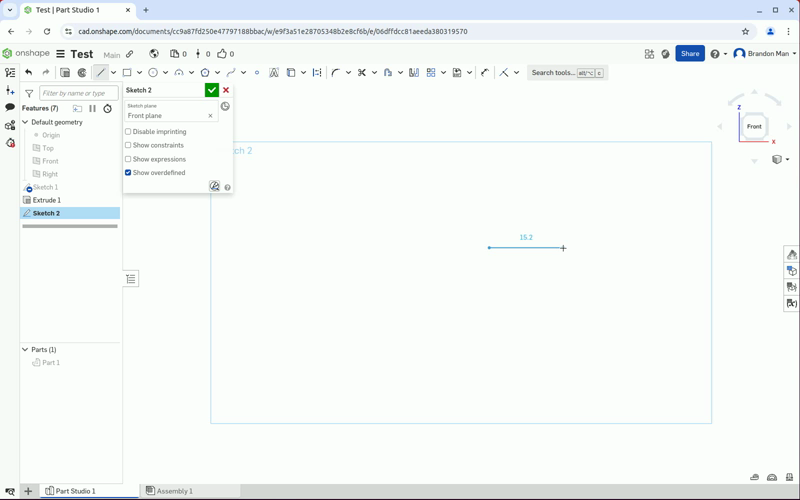
mouse_move(563, 182)
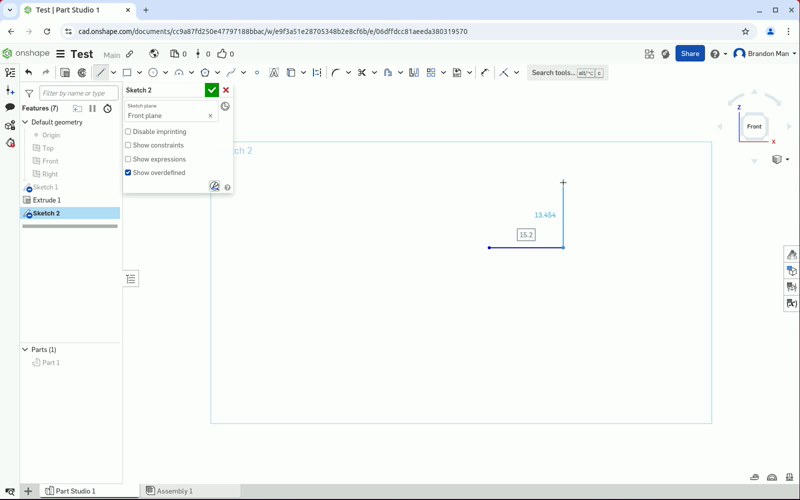
click(563, 182)
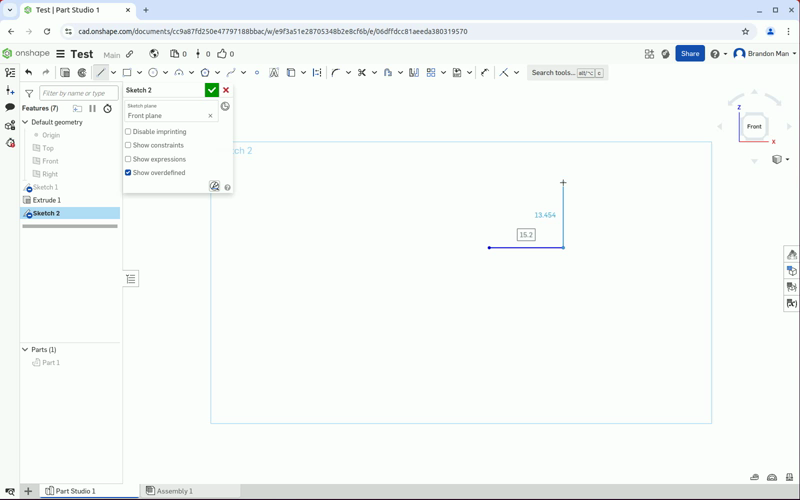
key_up(shift)
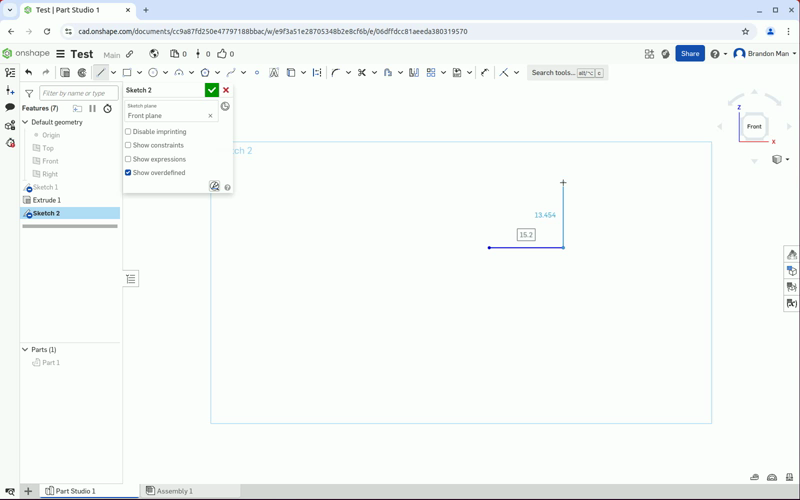
key_down(shift)
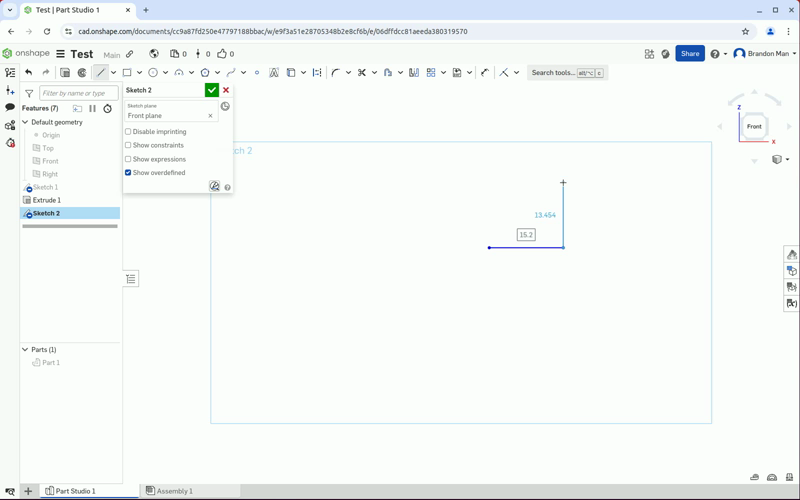
mouse_move(489, 182)
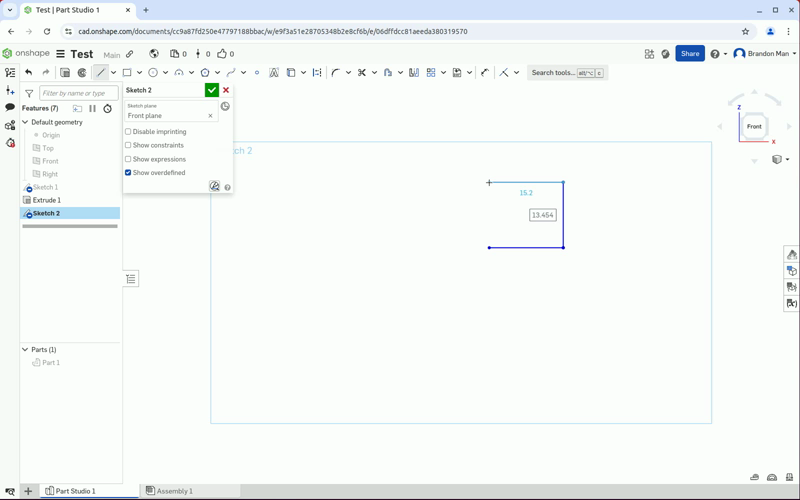
click(489, 182)
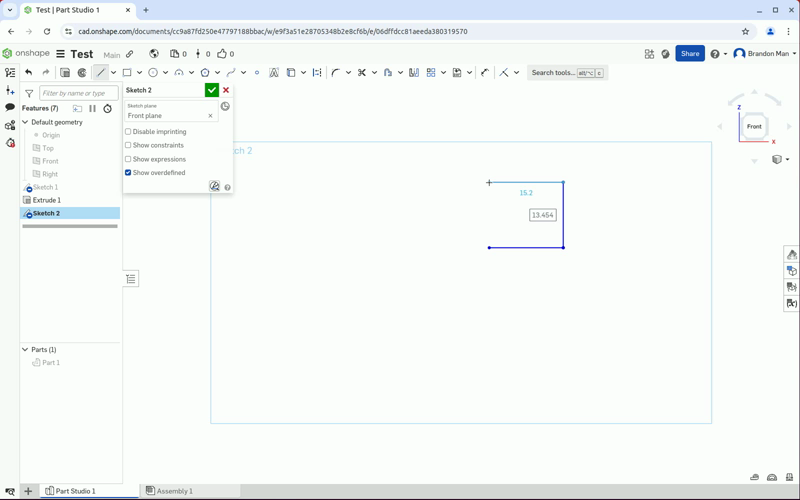
key_up(shift)
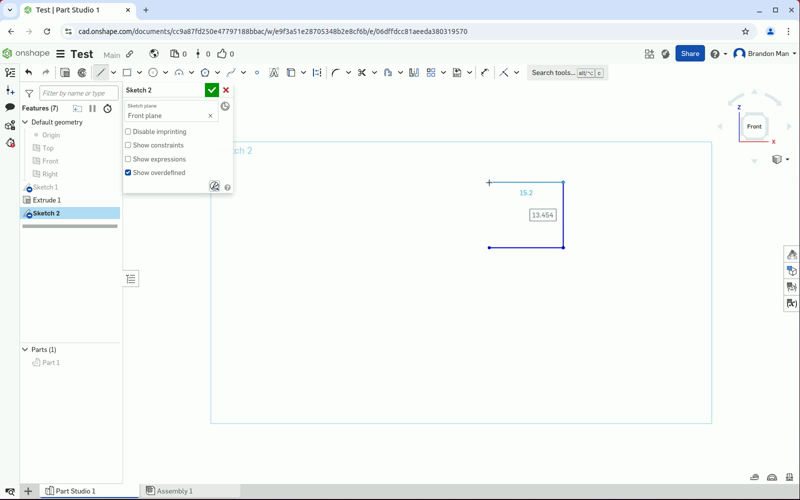
key_down(shift)
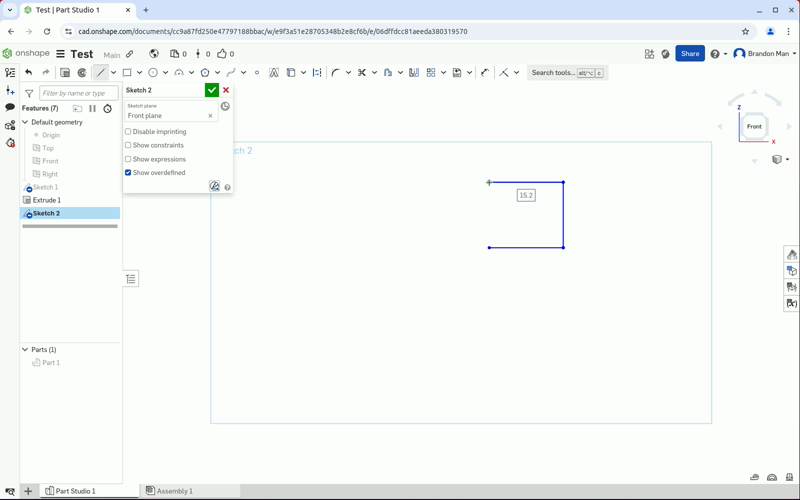
mouse_move(489, 247)
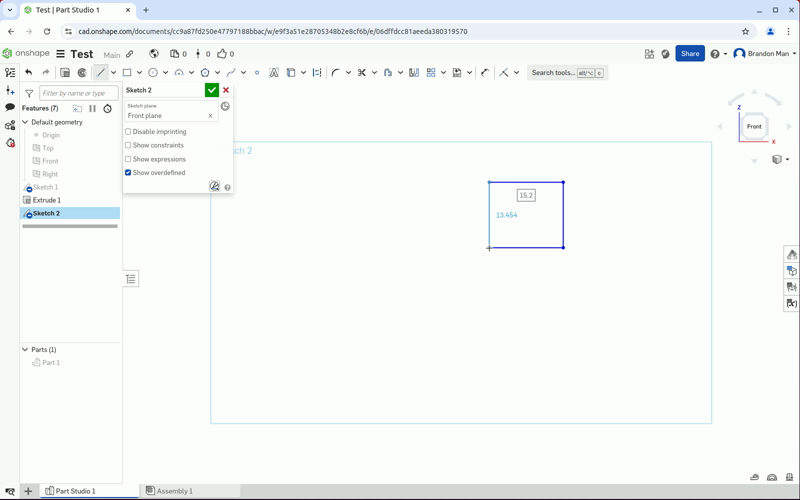
key_up(shift)
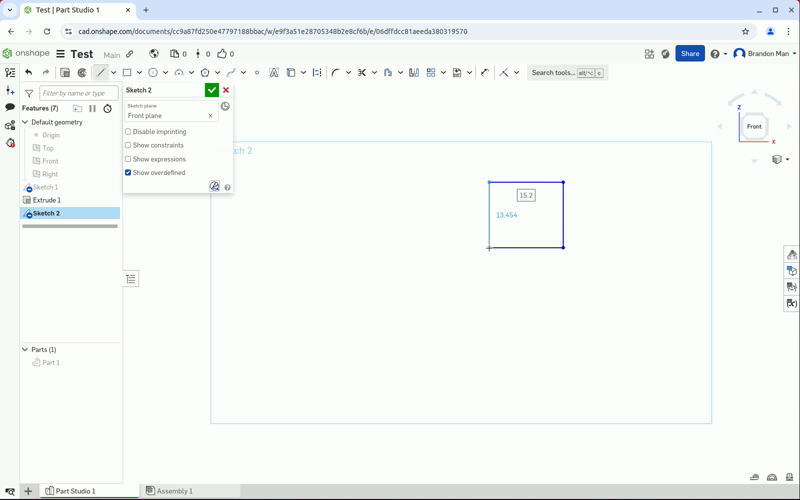
click(489, 247)
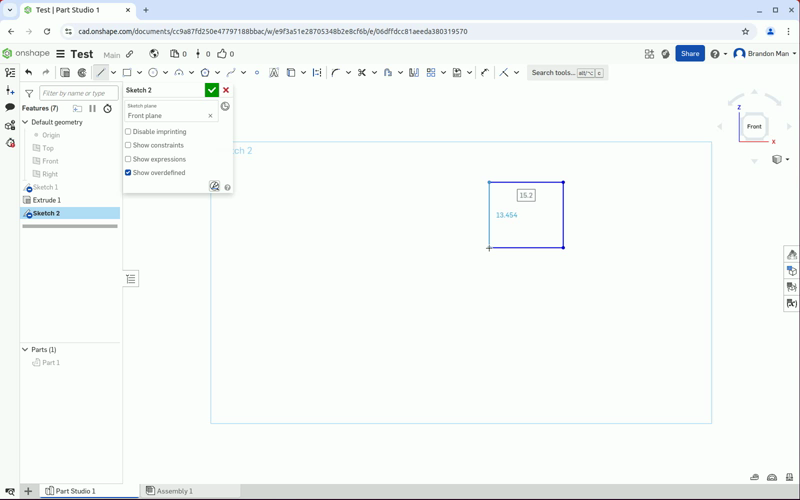
key(esc)
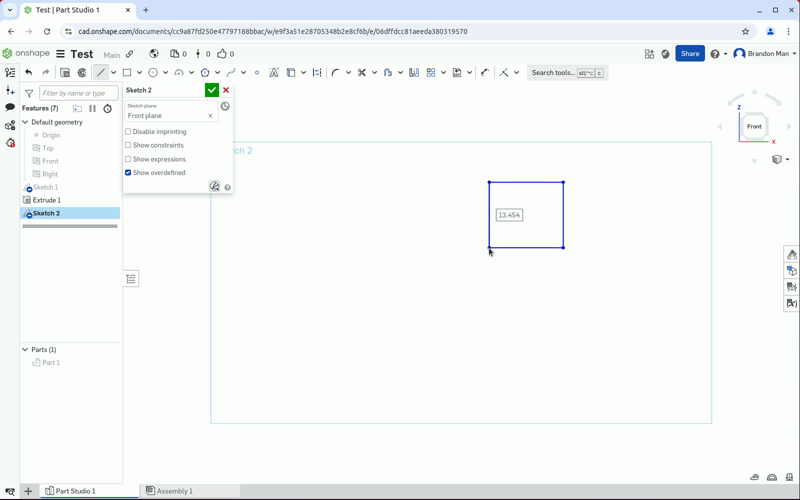
mouse_move(526, 240)
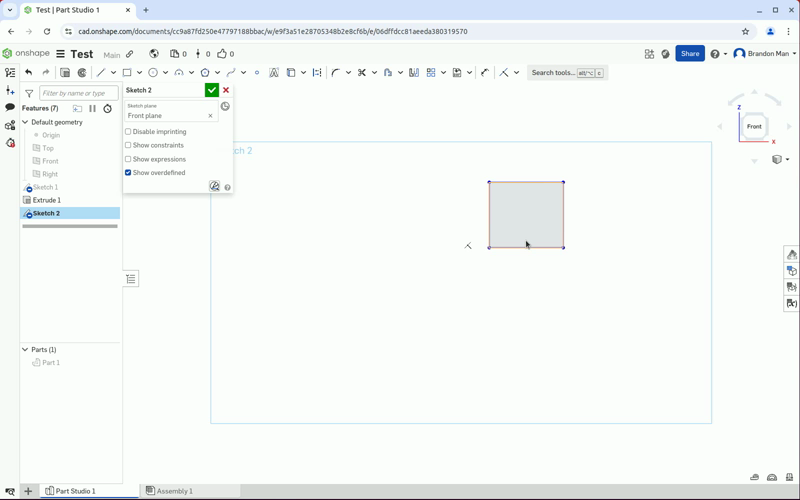
click(526, 240)
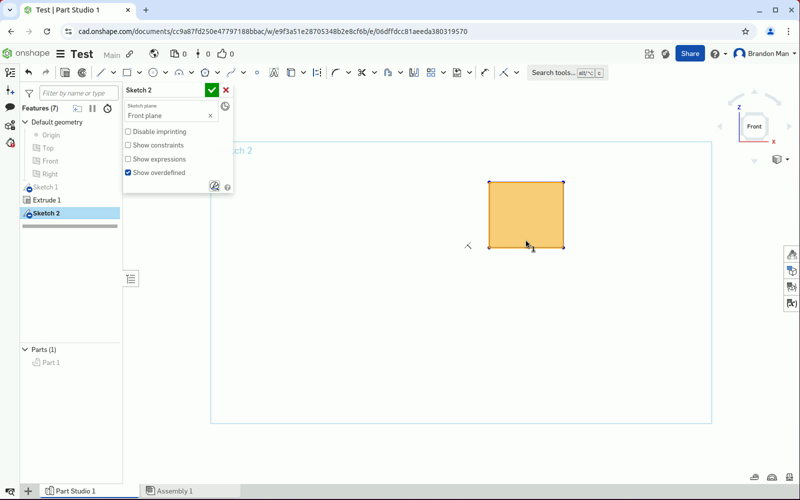
mouse_move(73, 352)
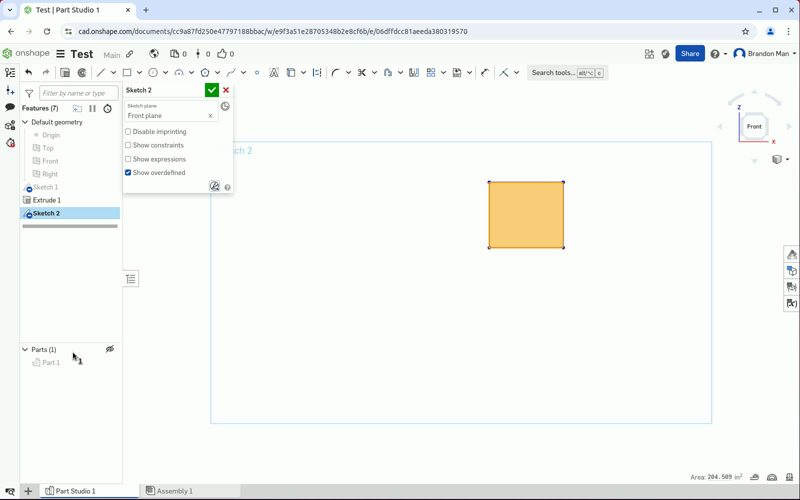
key(shift+y)
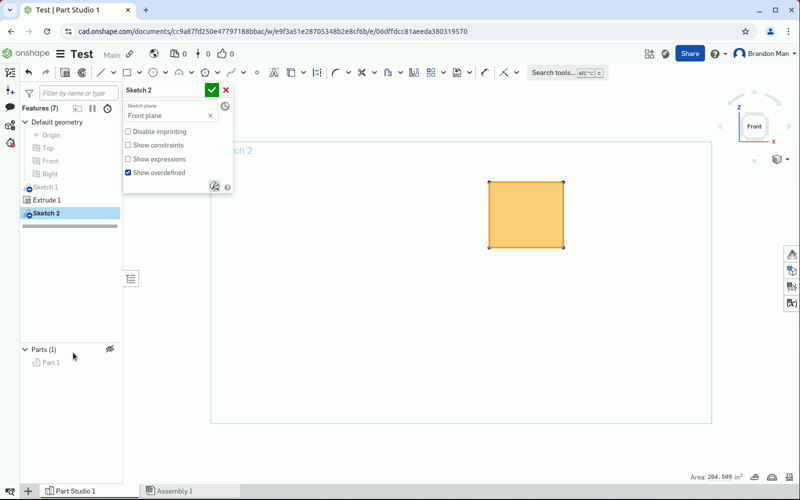
key(shift+e)
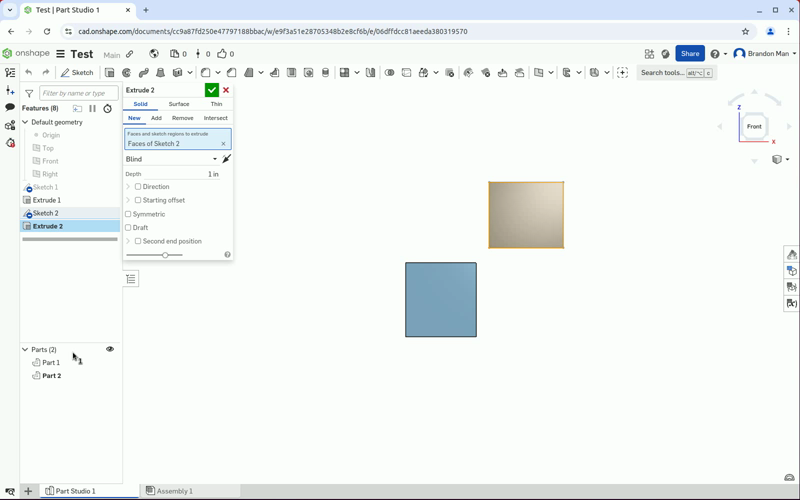
mouse_move(143, 106)
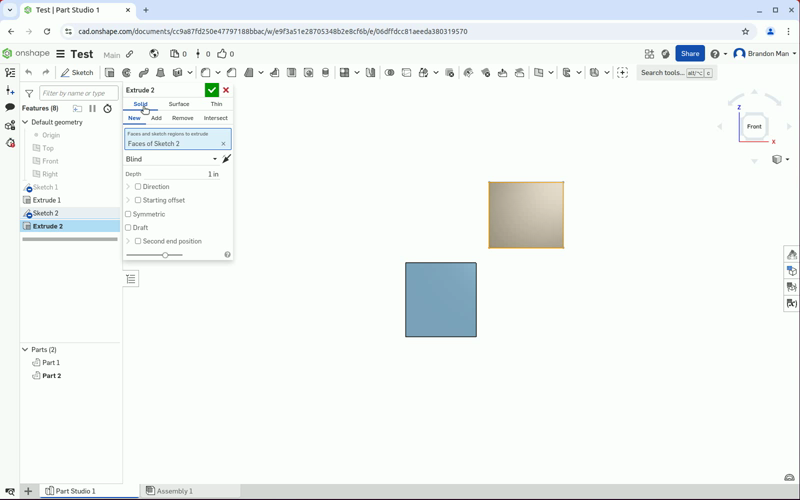
click(143, 106)
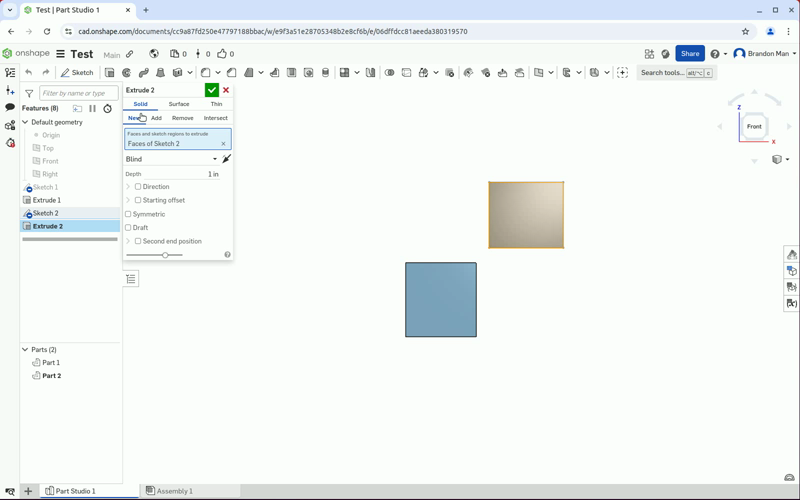
mouse_move(137, 120)
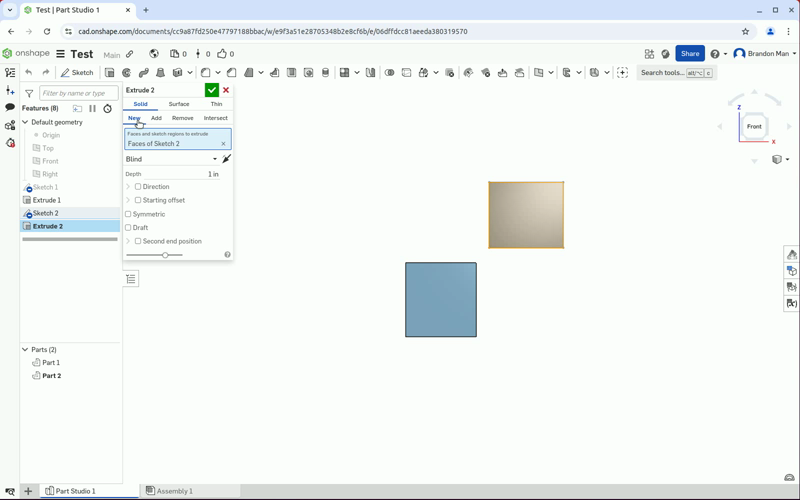
click(137, 120)
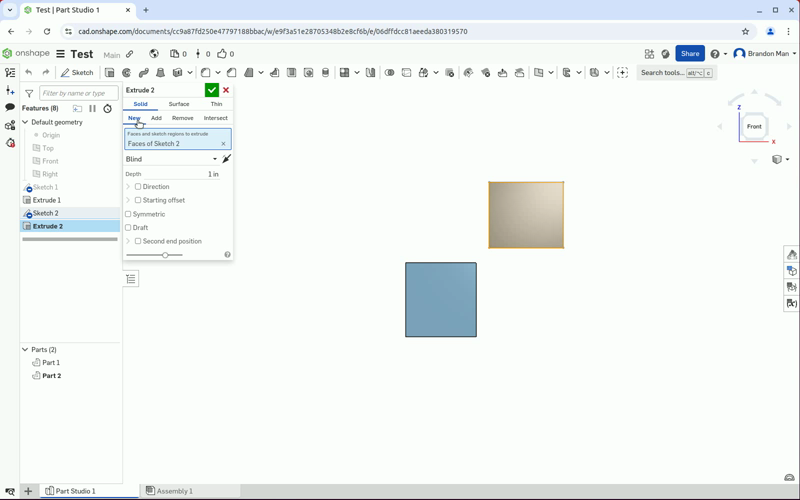
key(tab, 4)
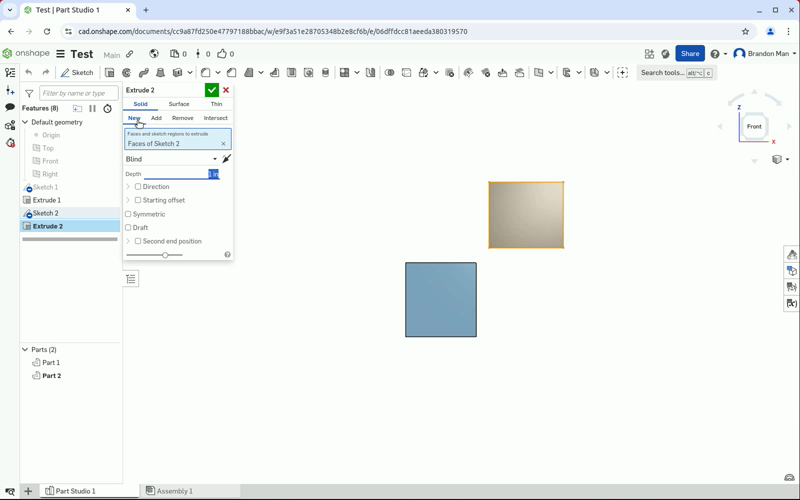
text(5.777)
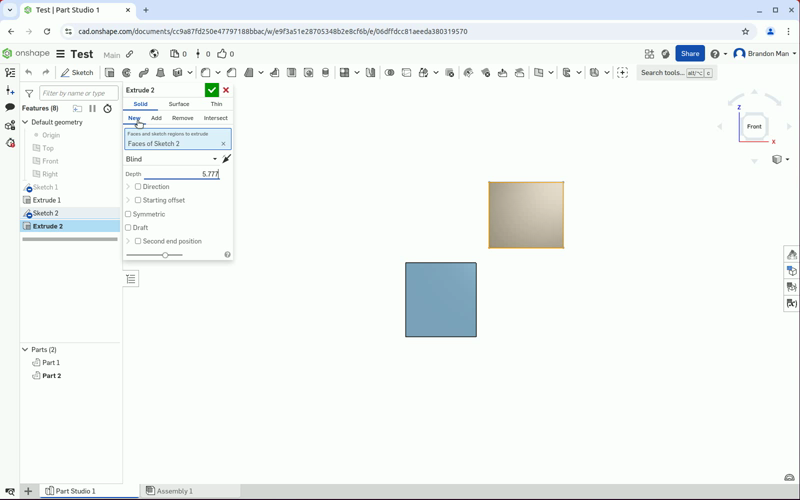
key(enter)
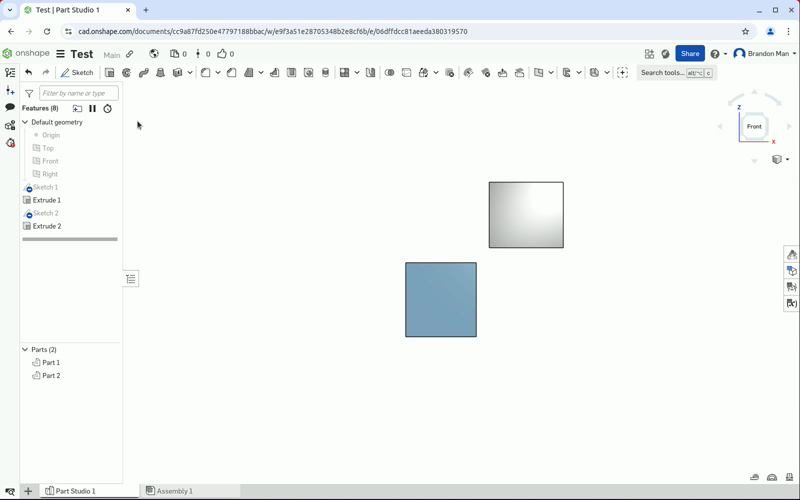
key(shift+h)
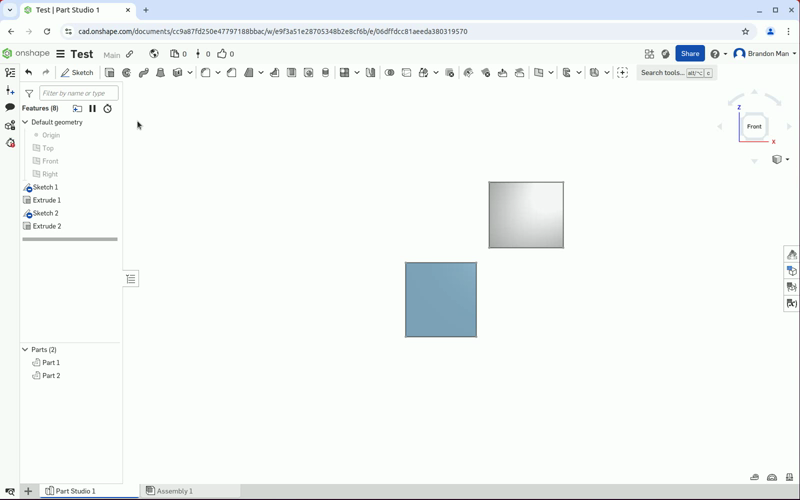
key(shift+h)
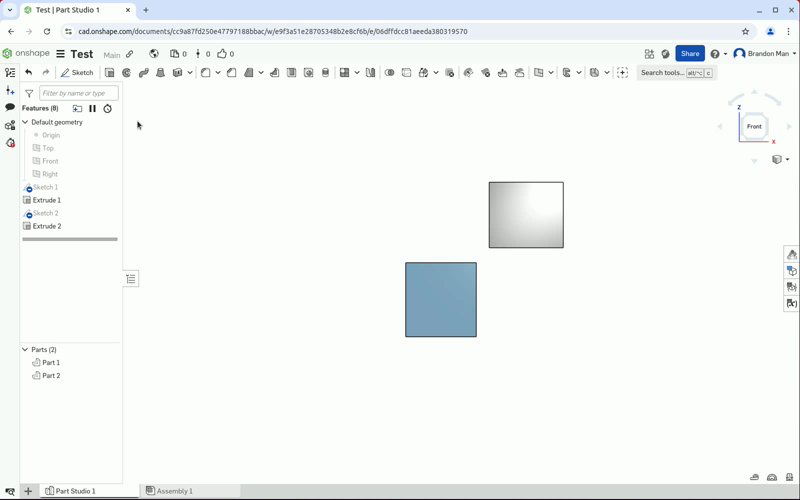
mouse_move(73, 189)
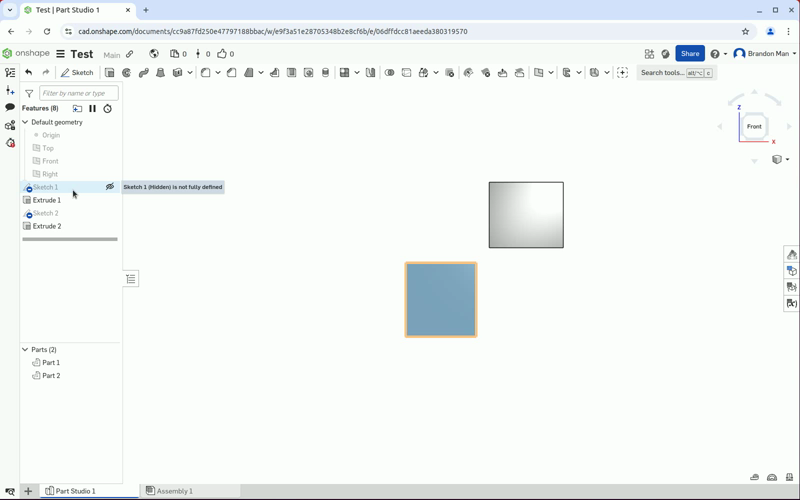
click(73, 189)
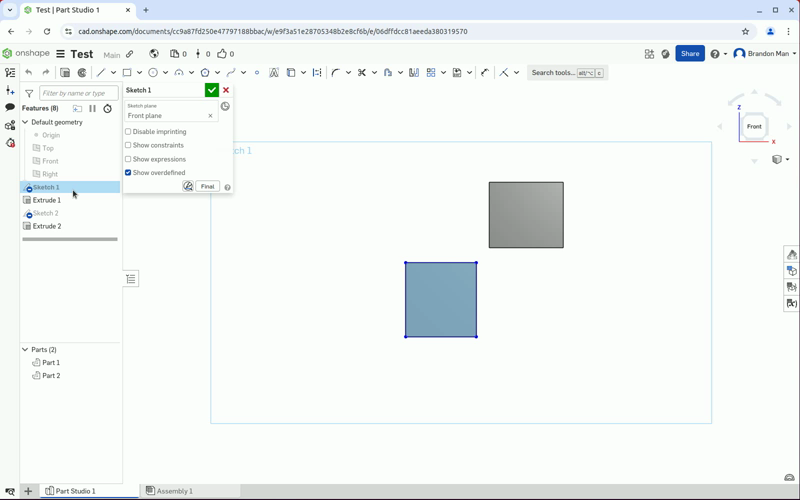
mouse_move(229, 92)
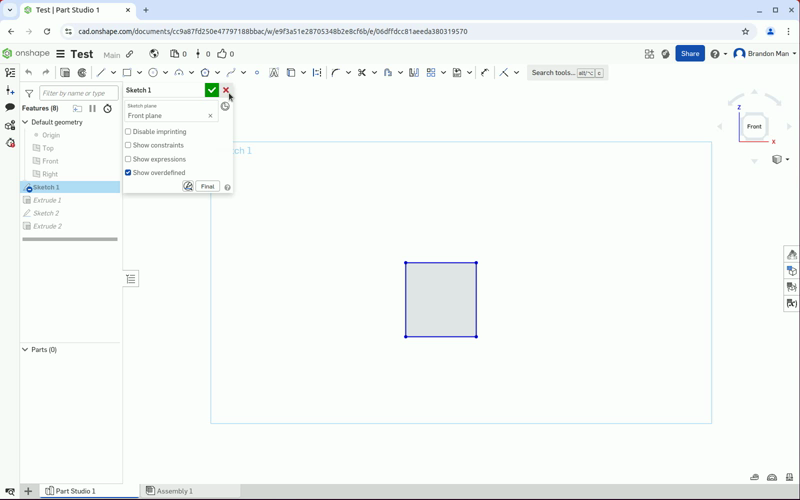
click(229, 92)
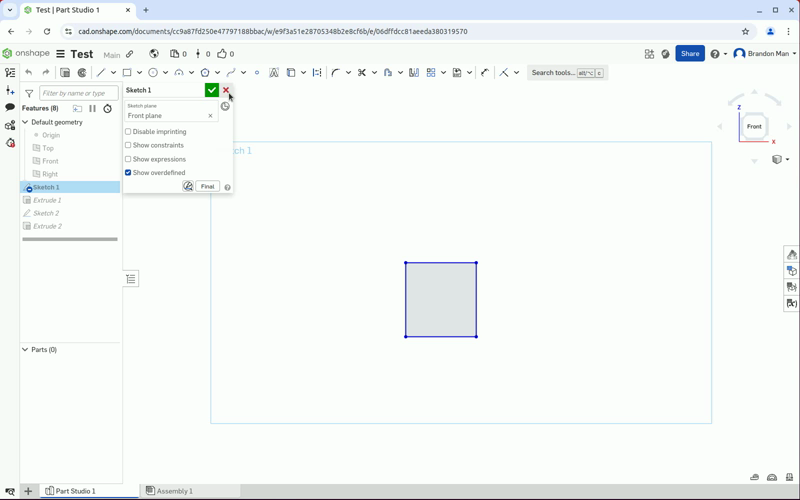
key(shift+s)
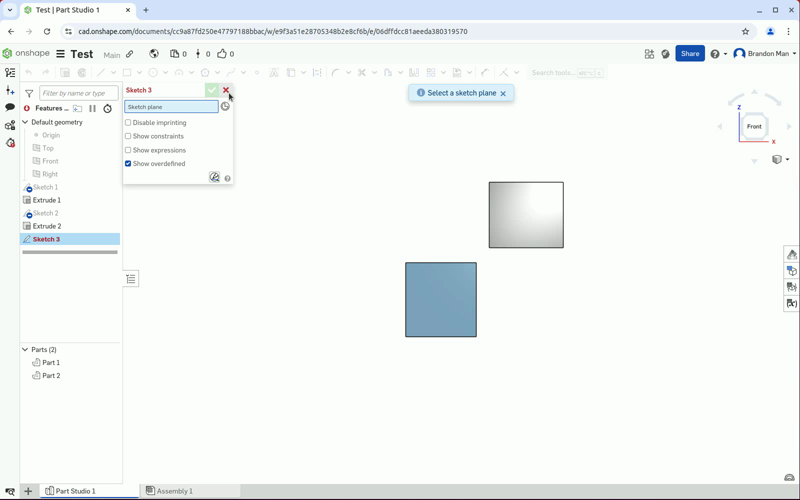
mouse_move(73, 163)
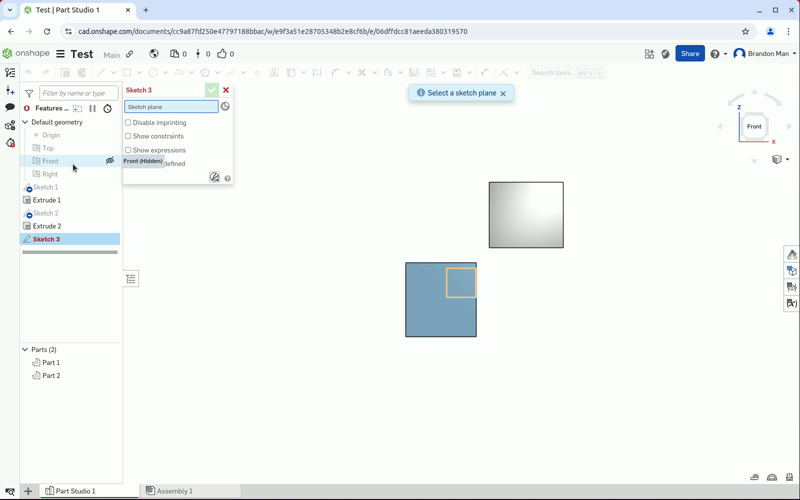
click(73, 163)
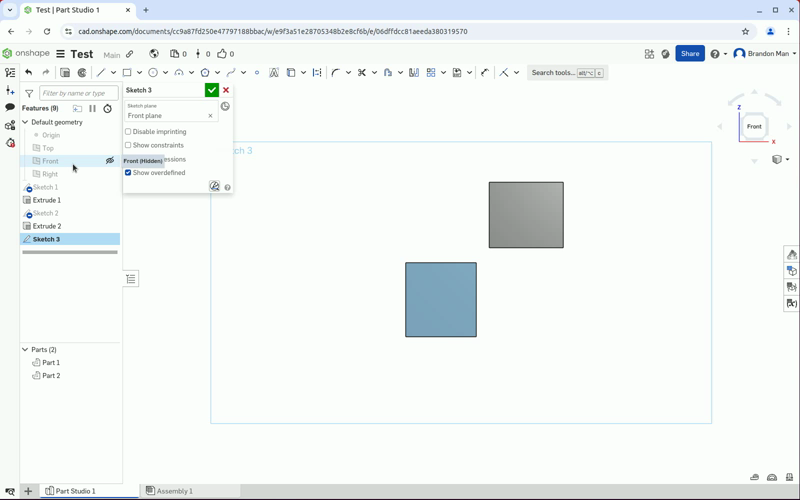
mouse_move(73, 352)
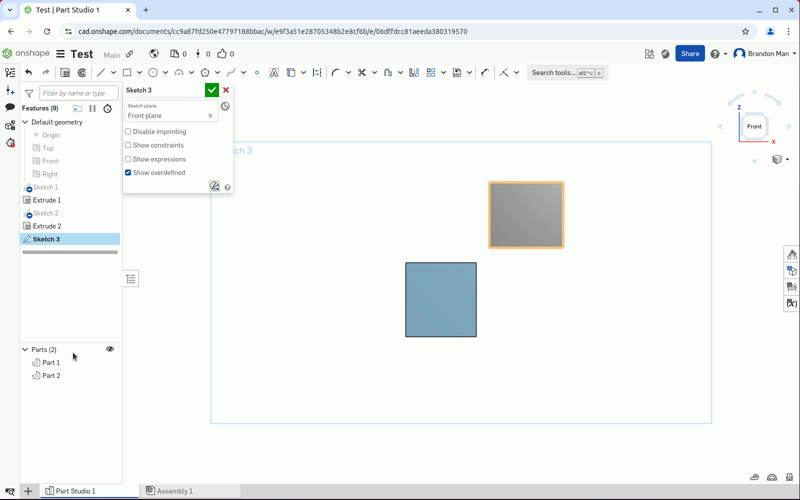
key(y)
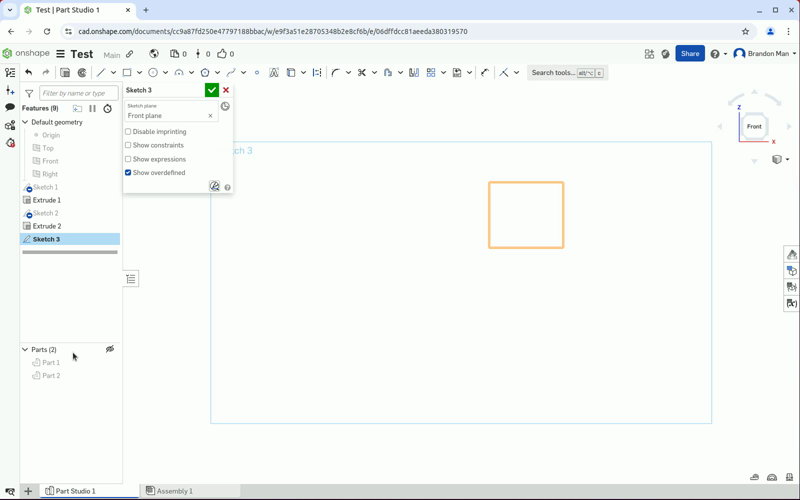
key(l)
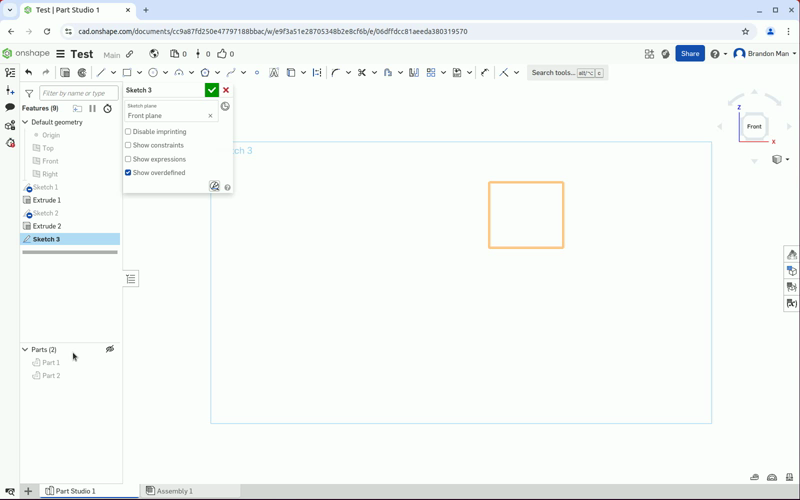
key_down(shift)
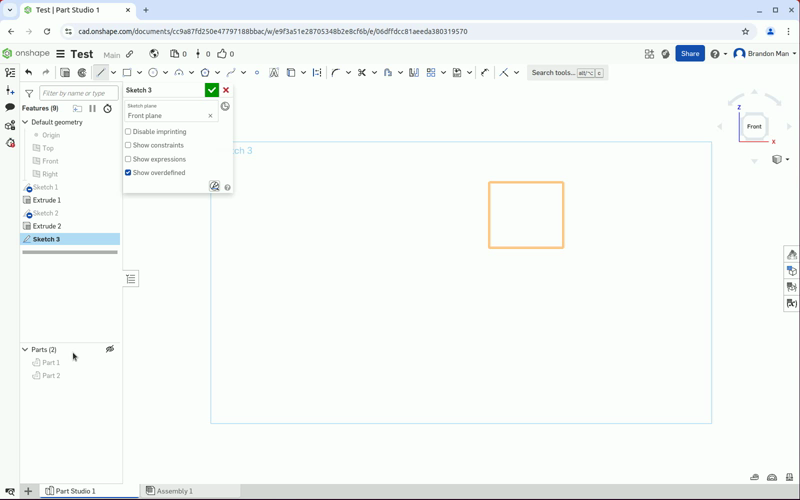
mouse_move(348, 246)
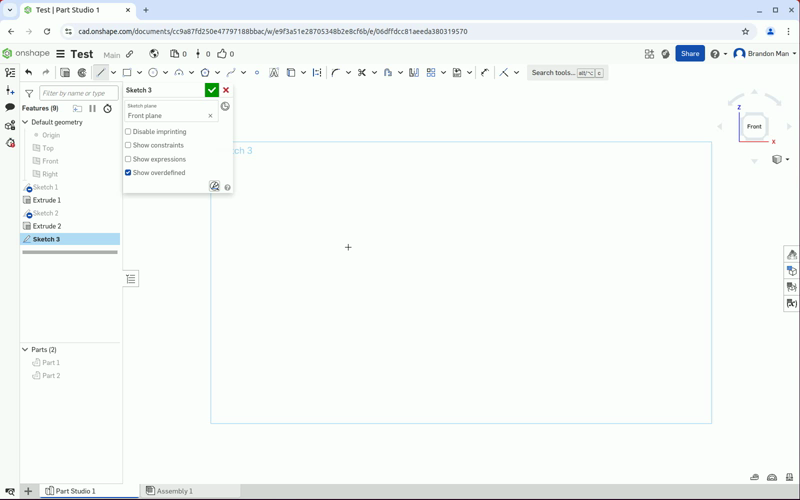
click(348, 246)
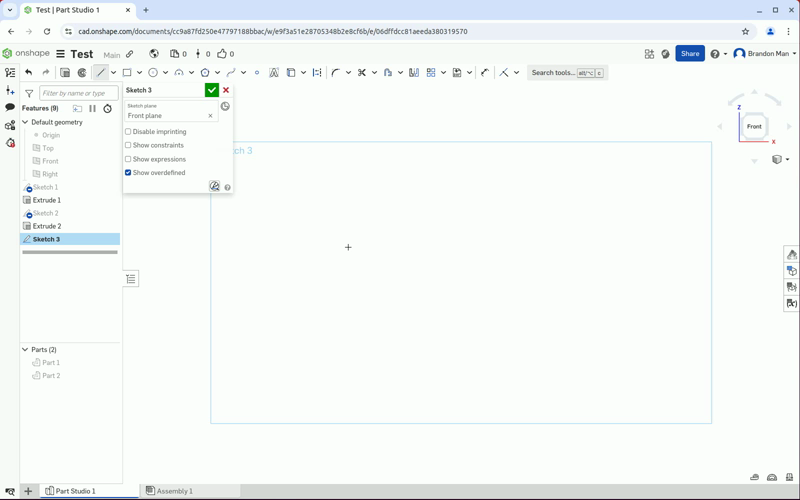
key_up(shift)
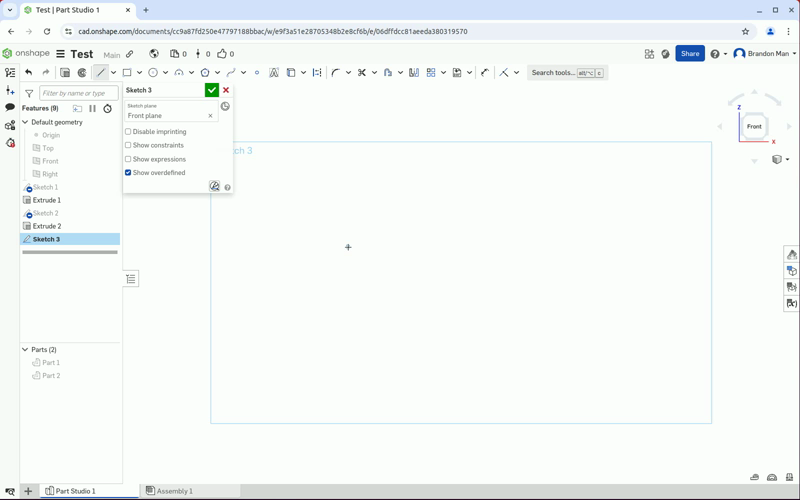
key_down(shift)
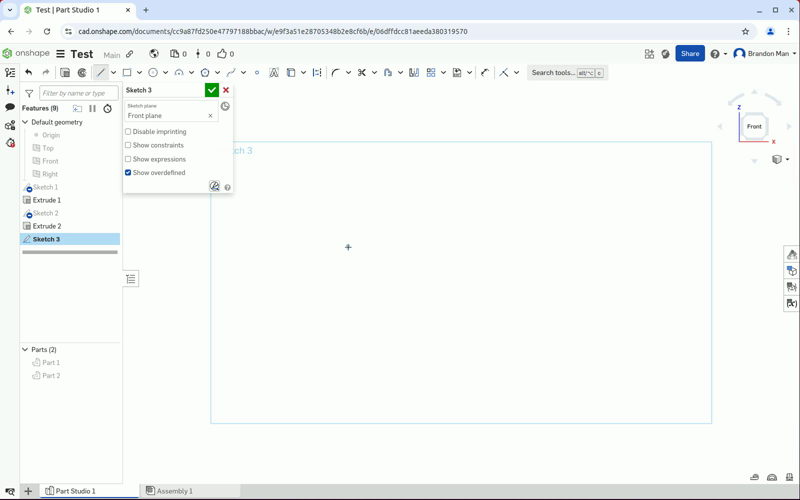
mouse_move(410, 246)
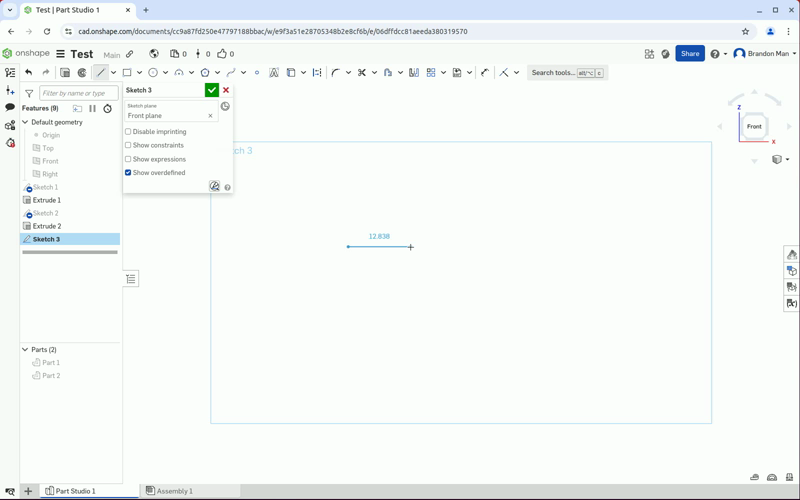
click(410, 246)
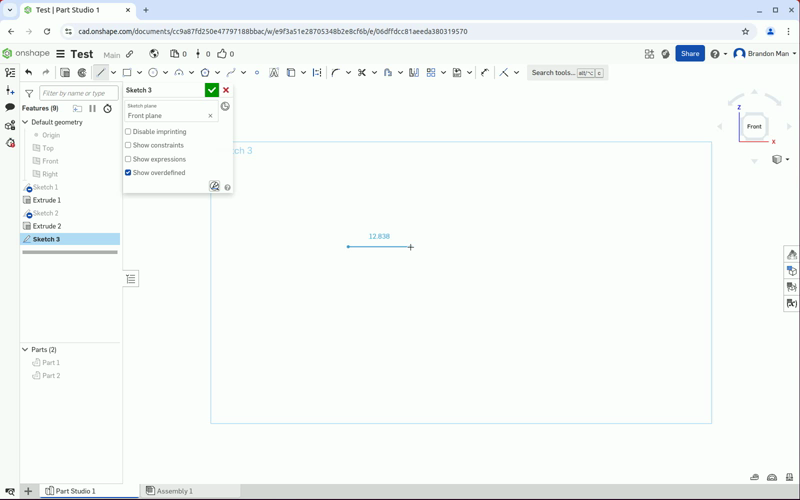
key_up(shift)
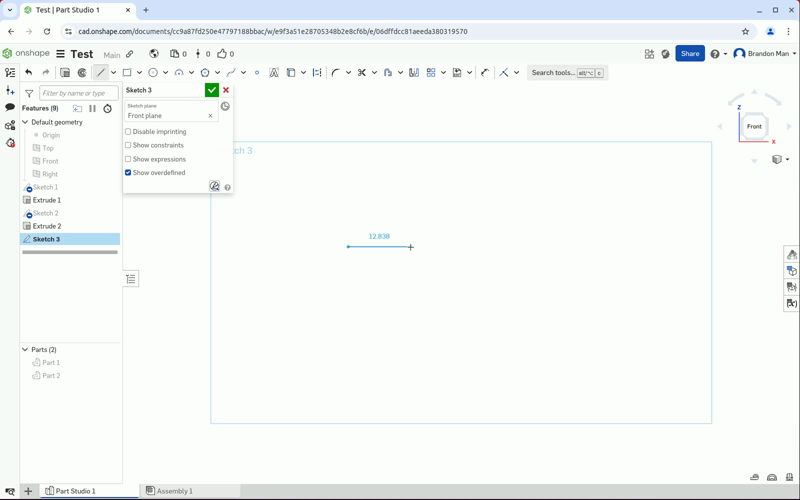
key_down(shift)
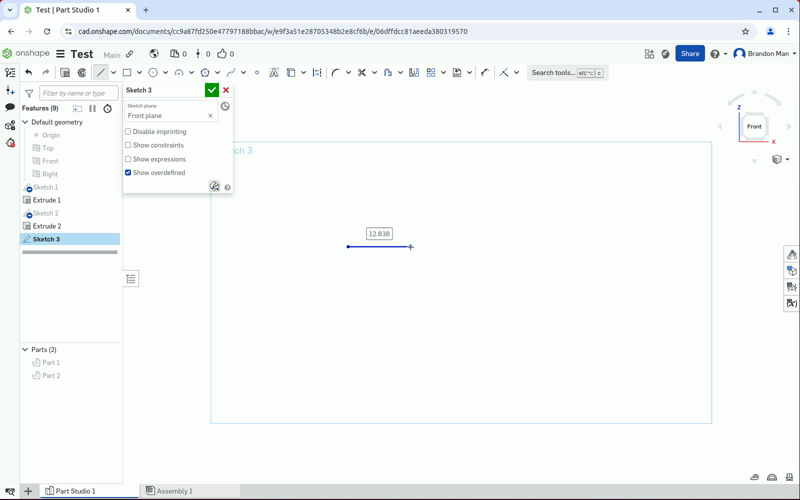
mouse_move(410, 186)
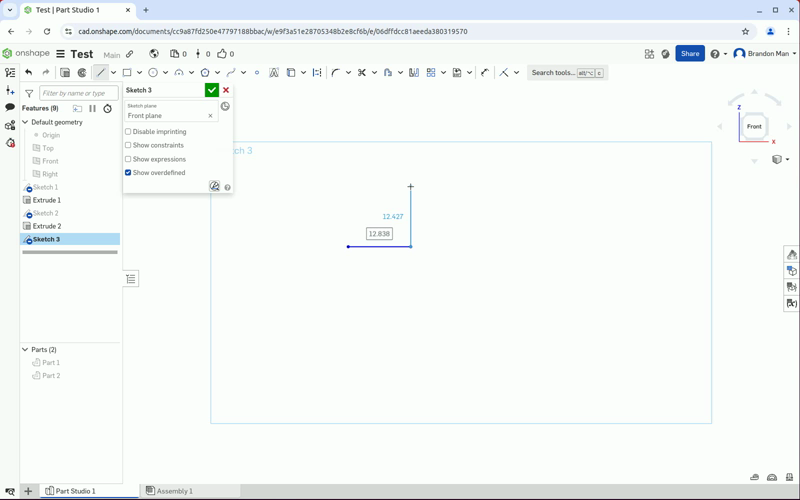
click(410, 186)
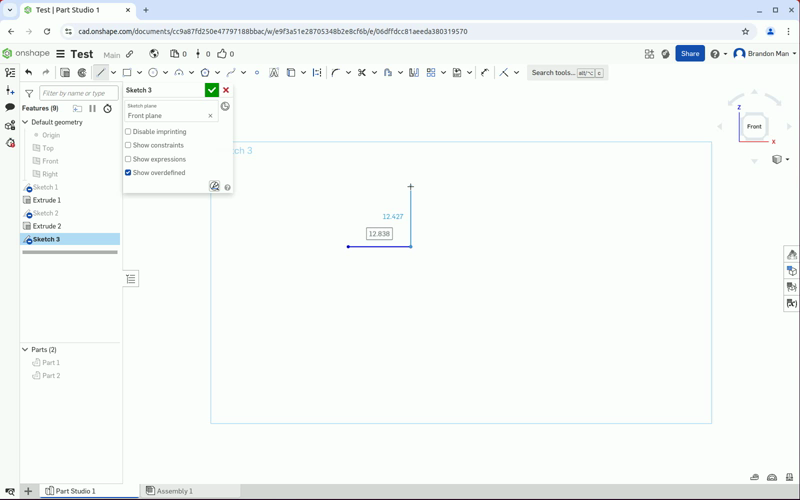
key_up(shift)
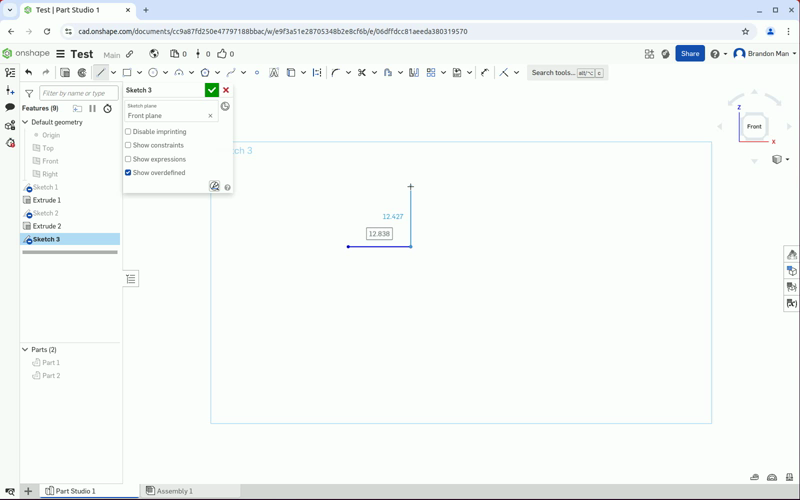
key_down(shift)
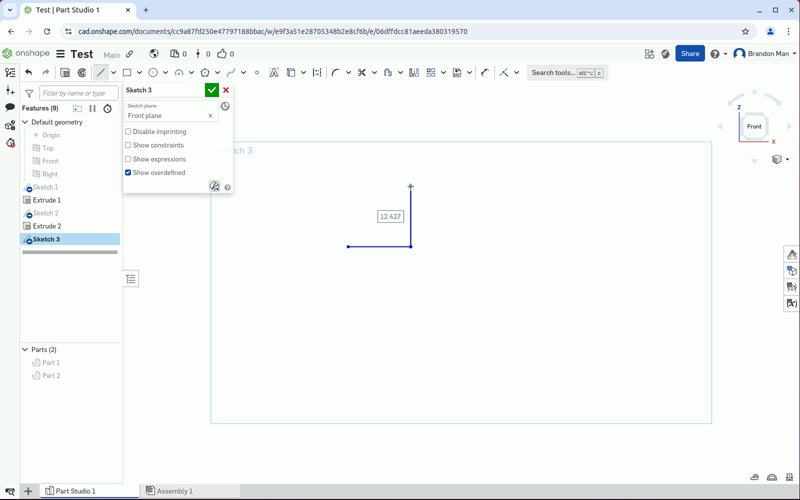
mouse_move(348, 186)
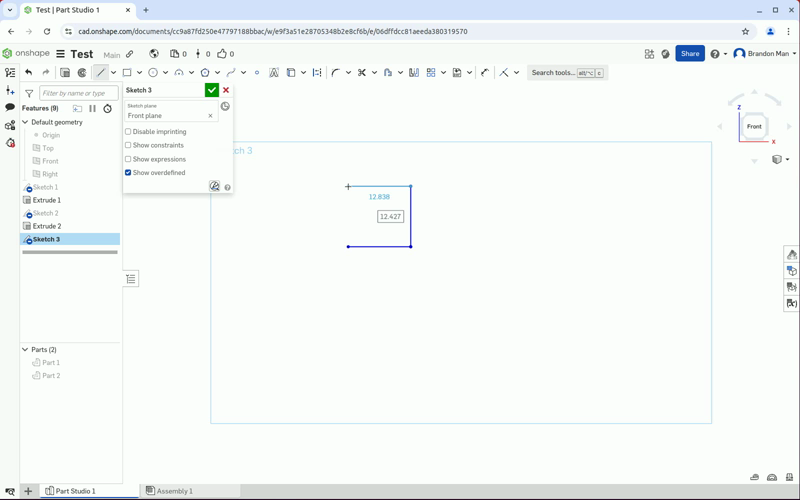
click(348, 186)
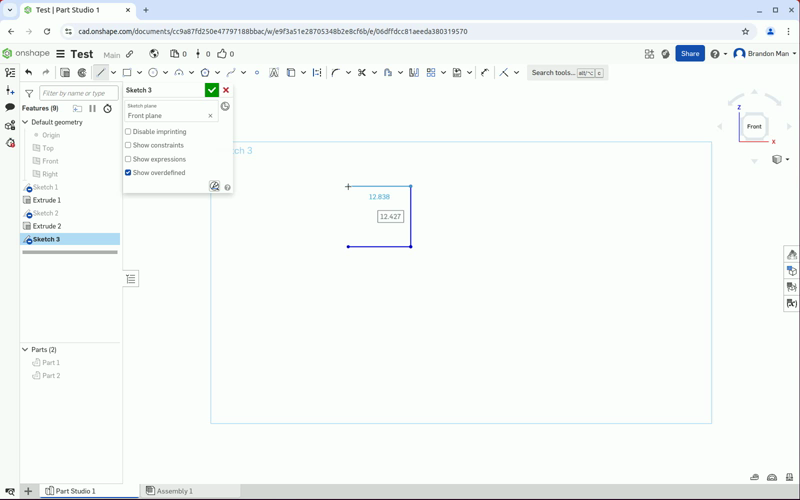
key_up(shift)
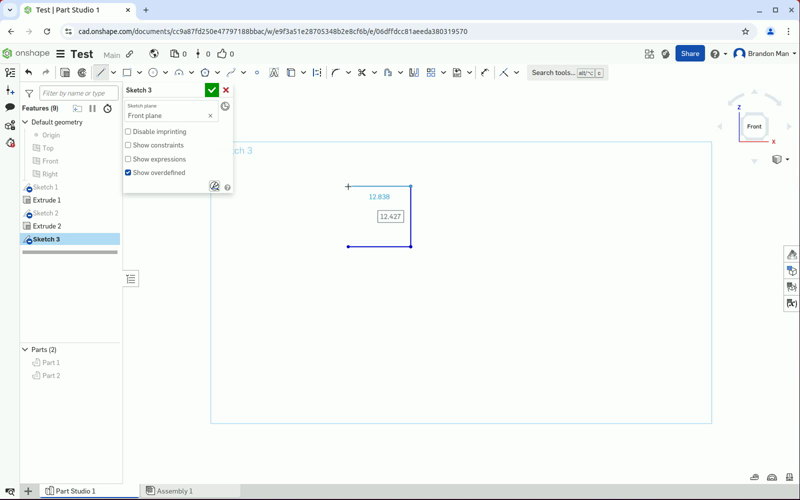
key_down(shift)
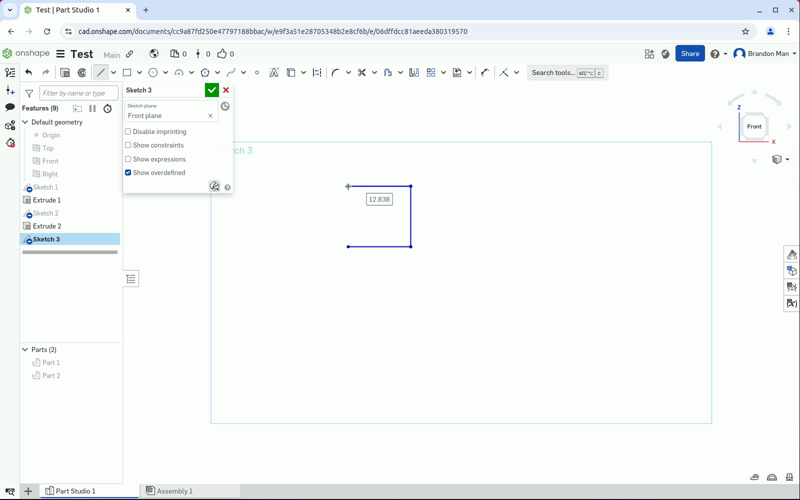
mouse_move(348, 246)
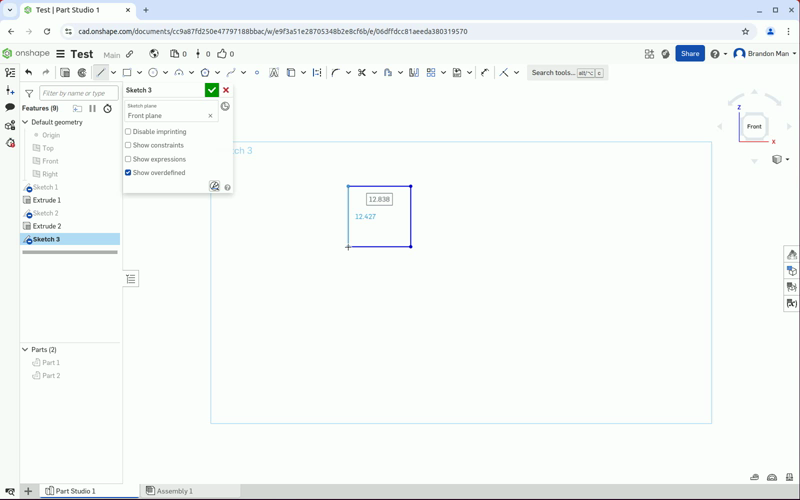
key_up(shift)
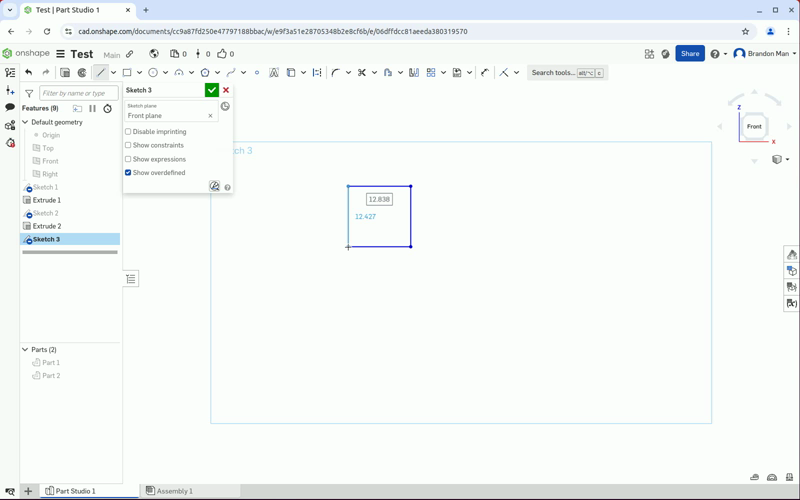
click(348, 246)
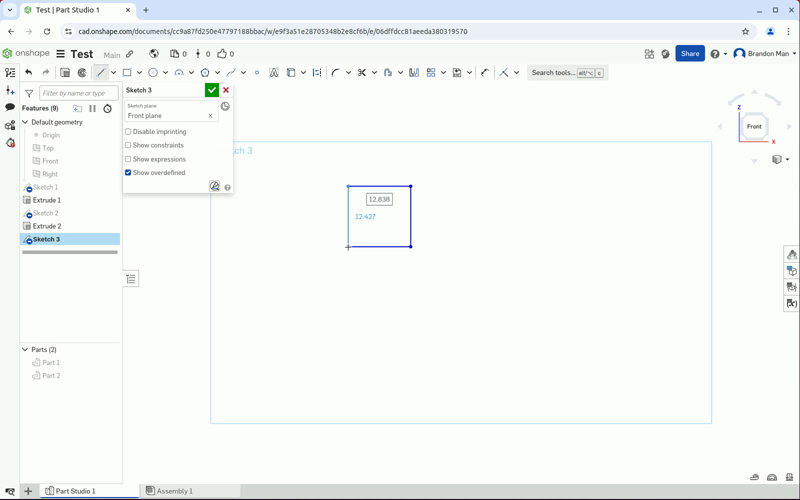
key(esc)
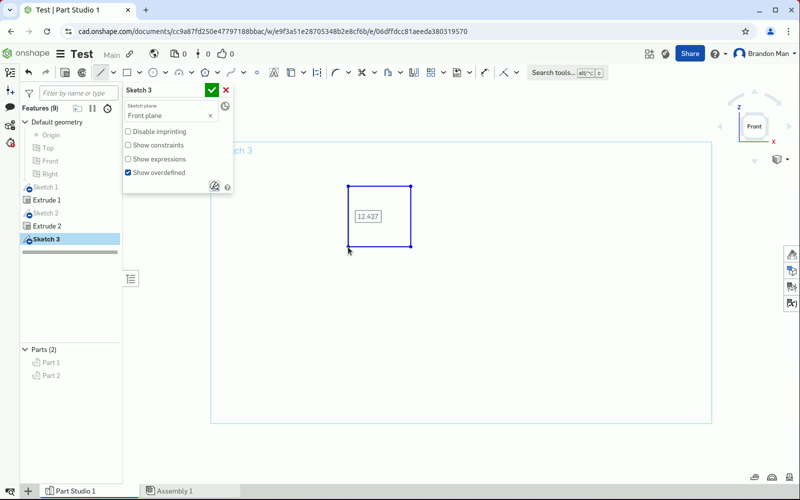
mouse_move(386, 220)
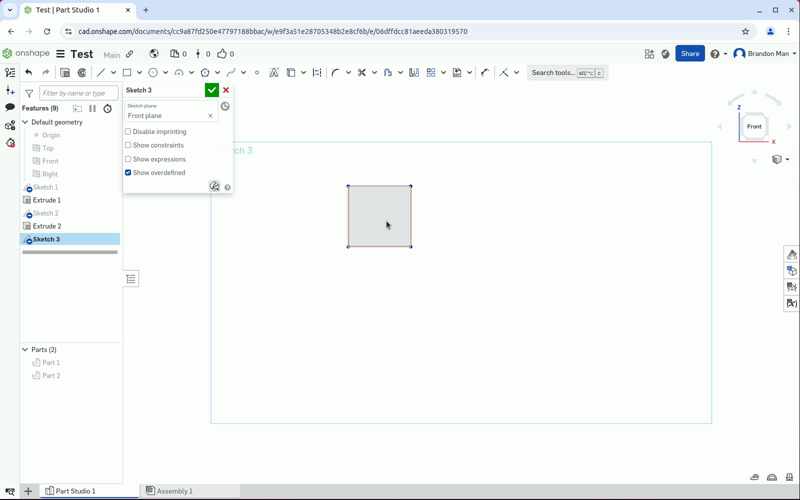
click(386, 220)
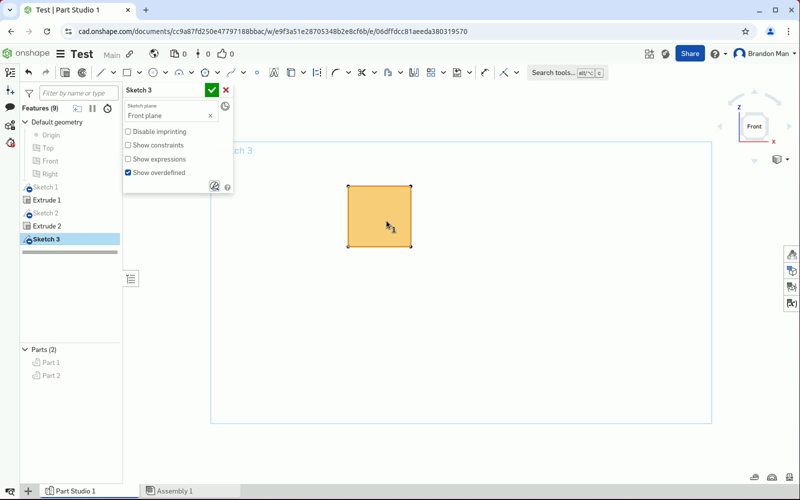
mouse_move(73, 352)
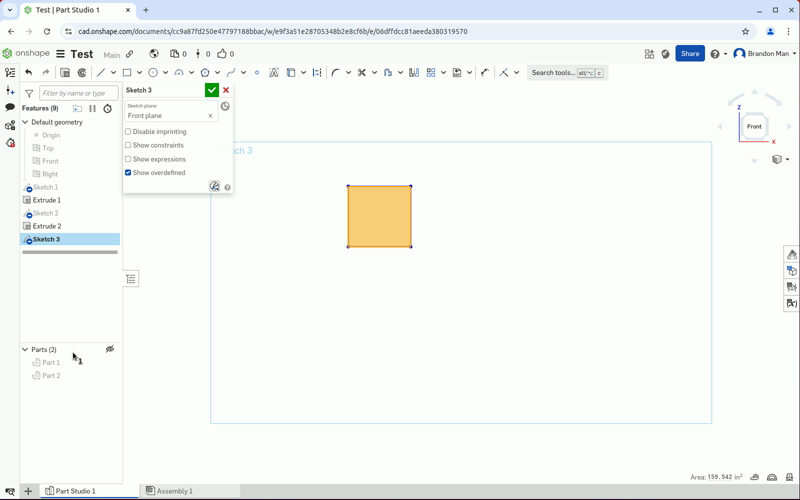
key(shift+y)
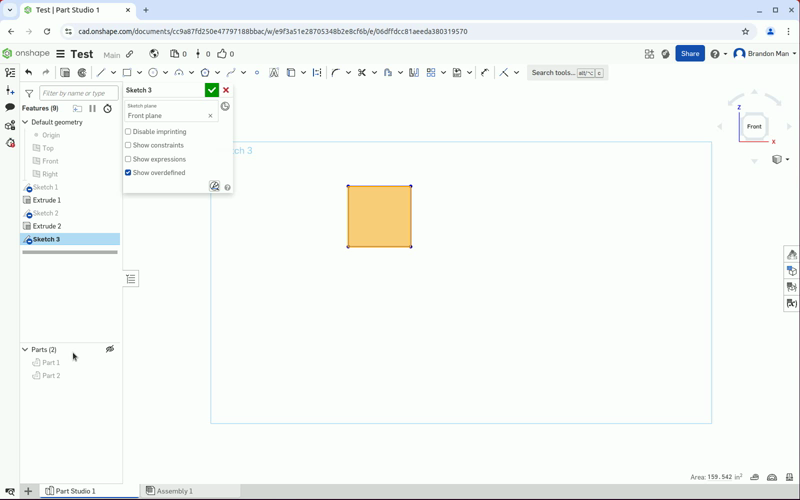
key(shift+e)
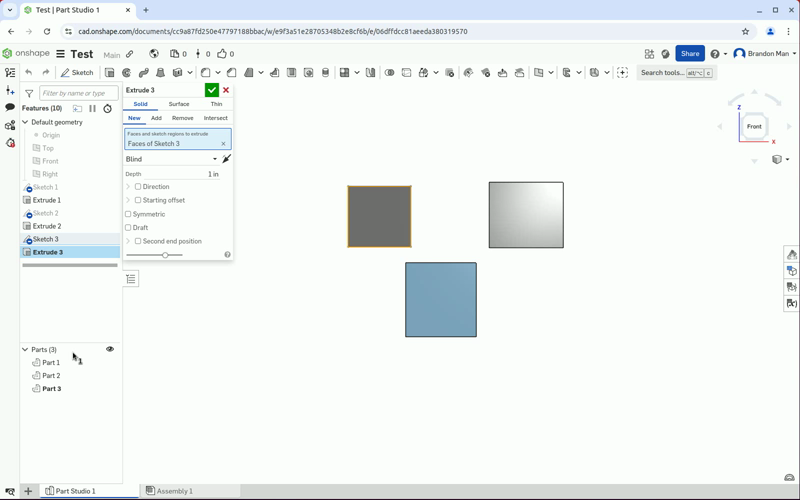
mouse_move(143, 106)
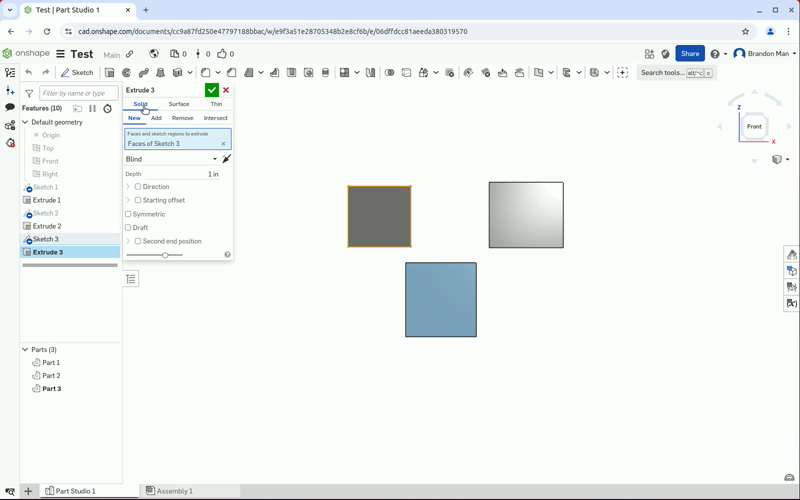
click(143, 106)
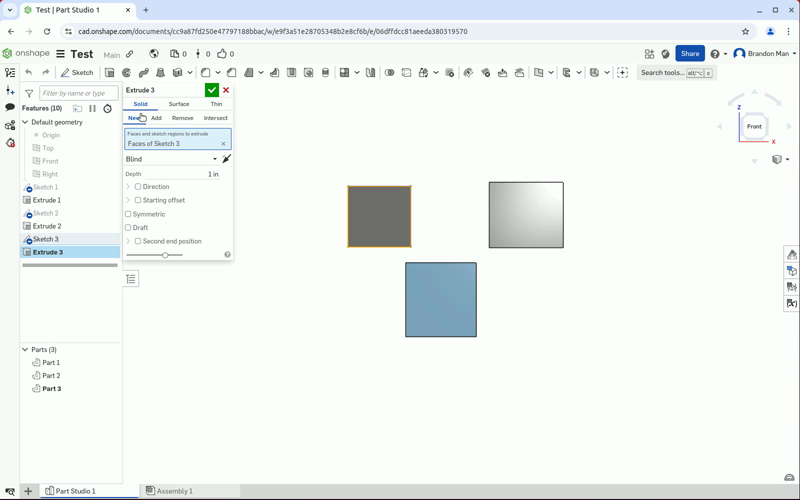
mouse_move(137, 120)
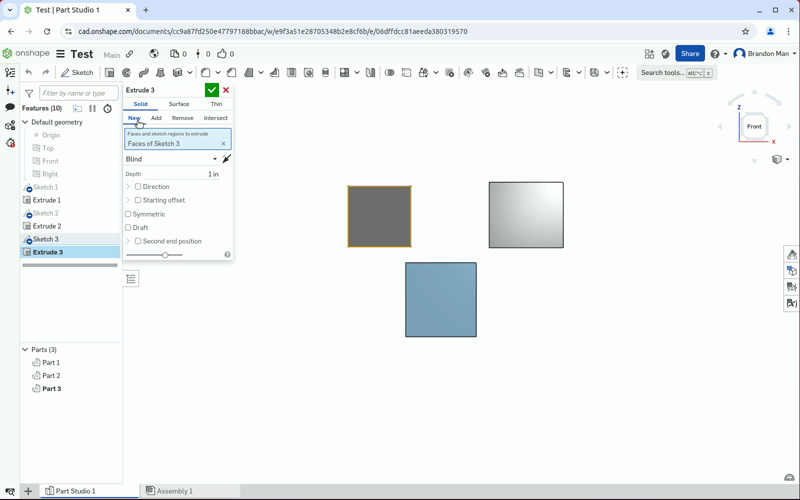
click(137, 120)
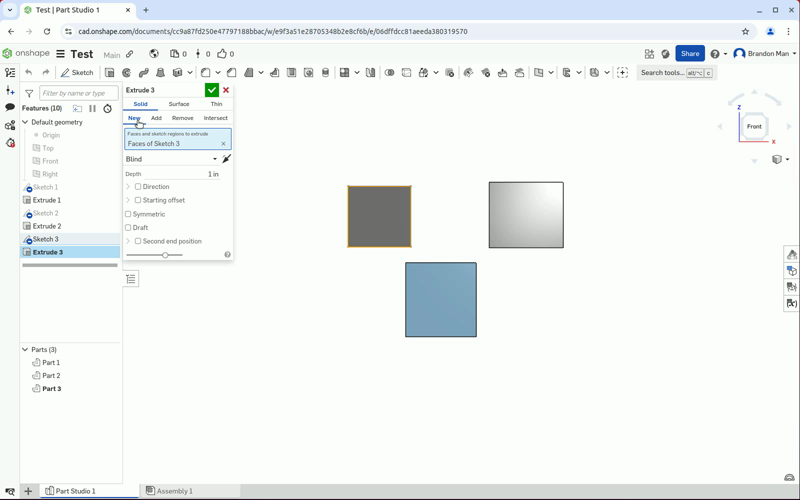
key(tab, 4)
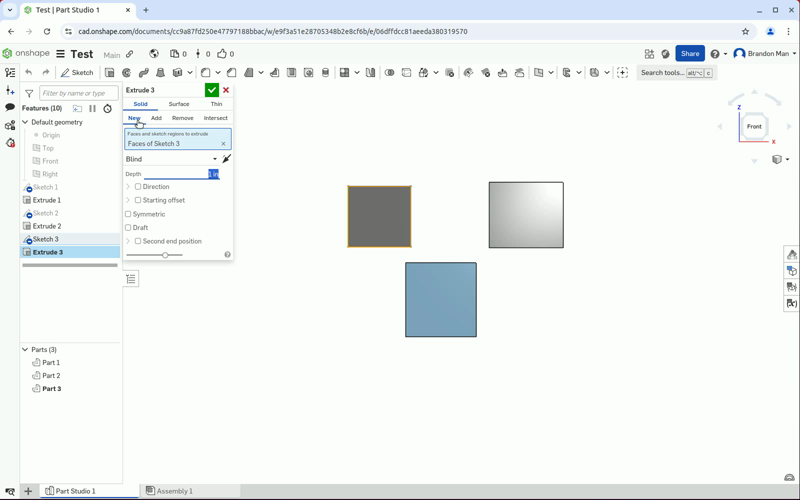
text(5.777)
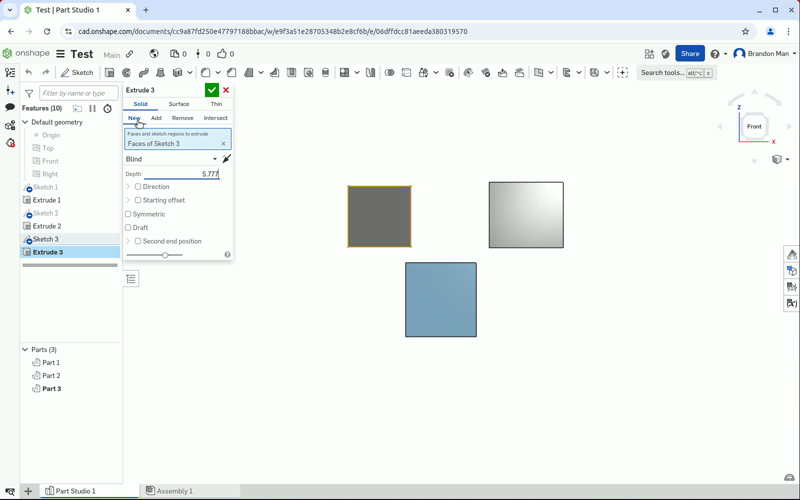
key(enter)
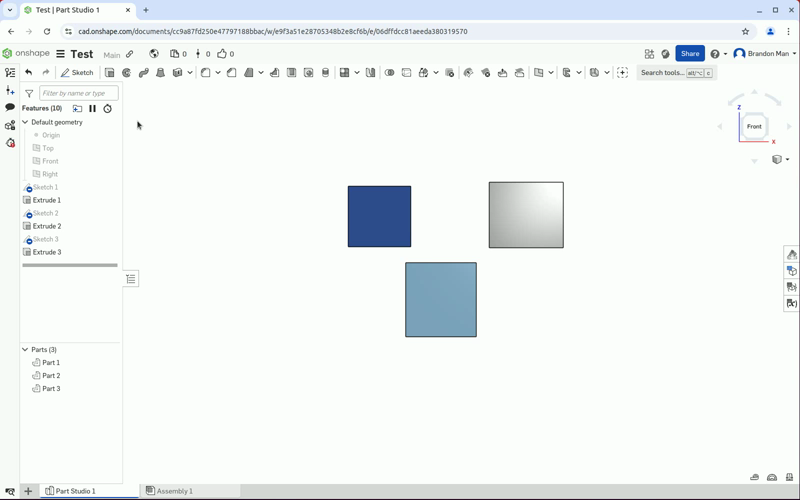
key(shift+h)
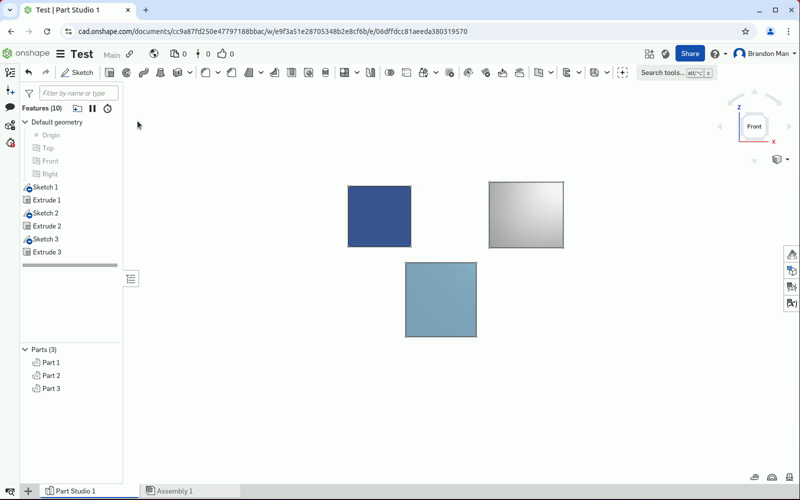
key(shift+h)
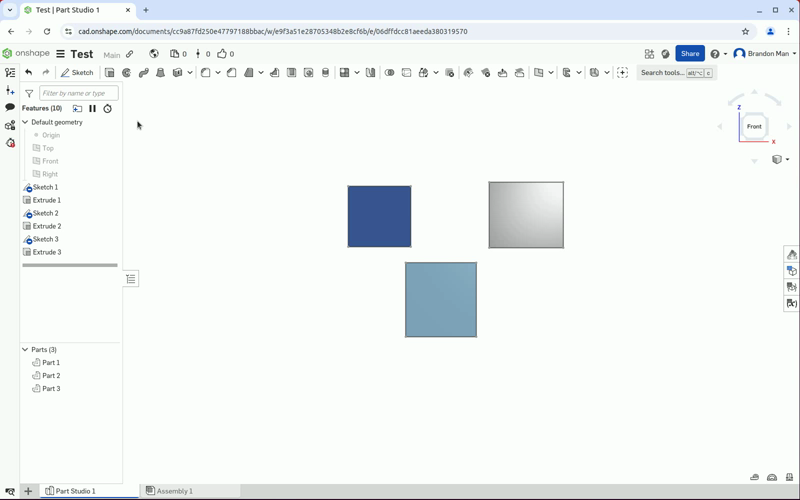
key(shift+7)
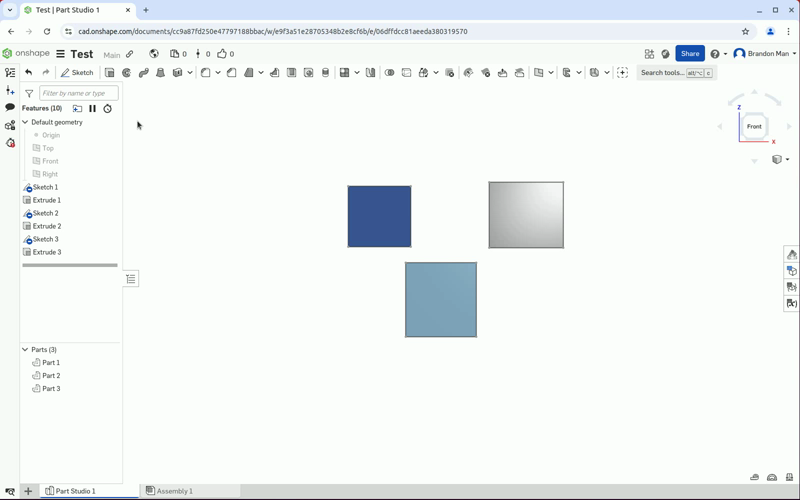
key(left, 2)
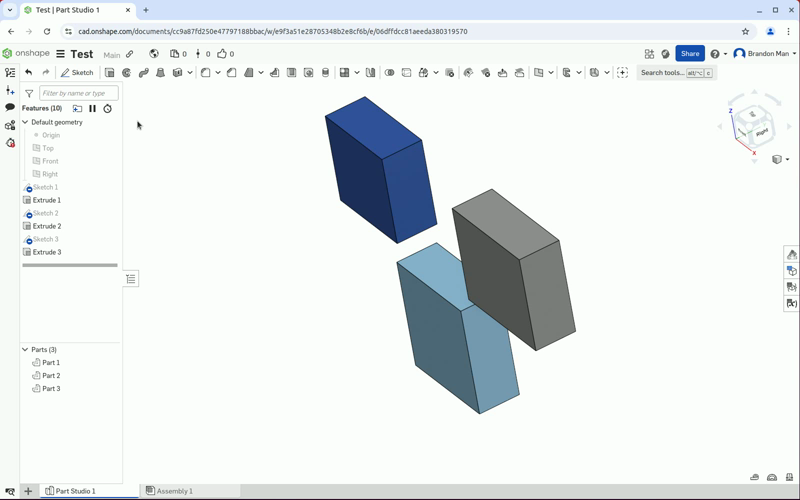
key(down, 2)
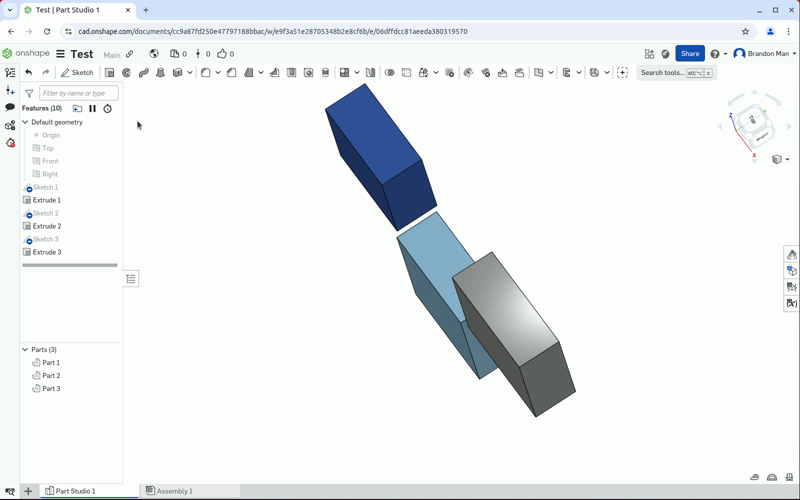
key(up, 2)
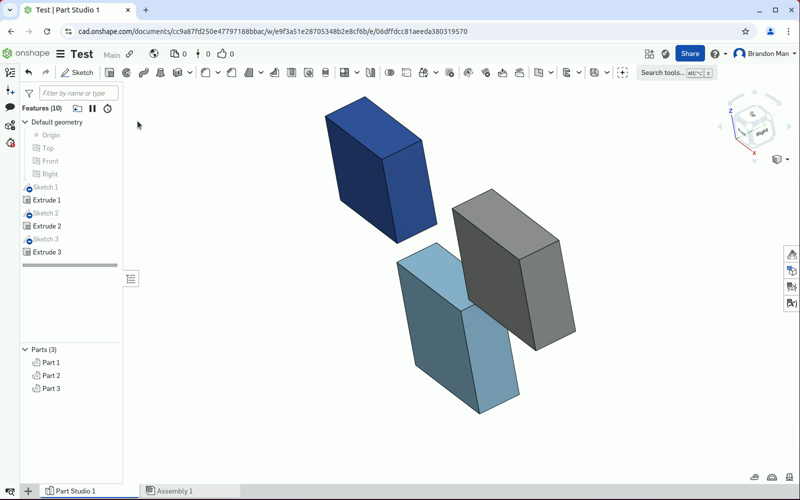
key(right, 2)
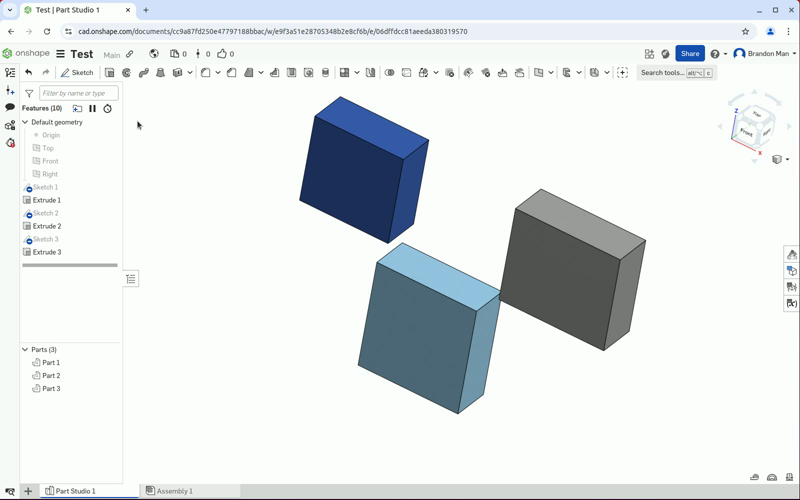
mouse_move(73, 189)
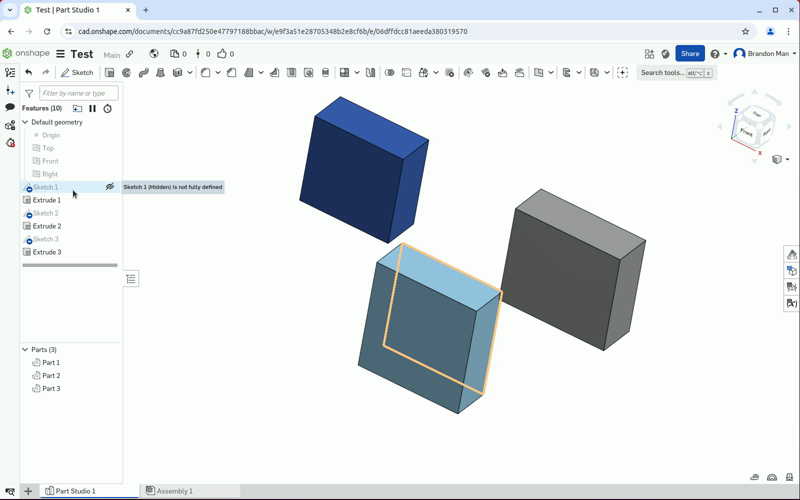
click(73, 189)